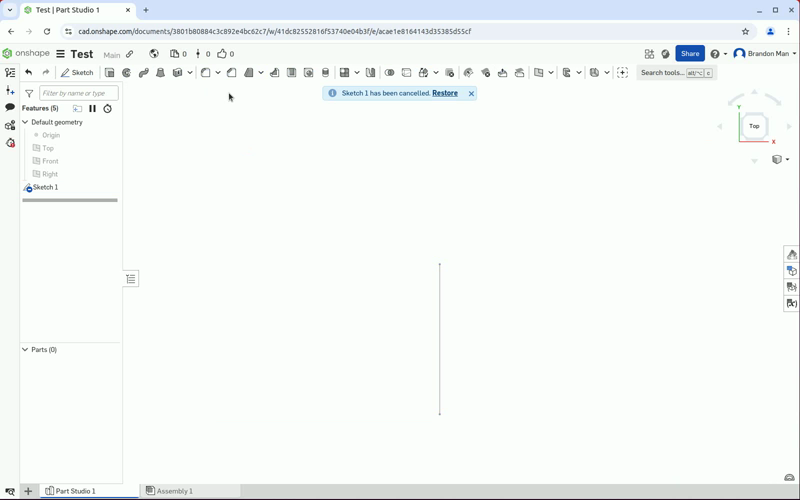
key(shift+h)
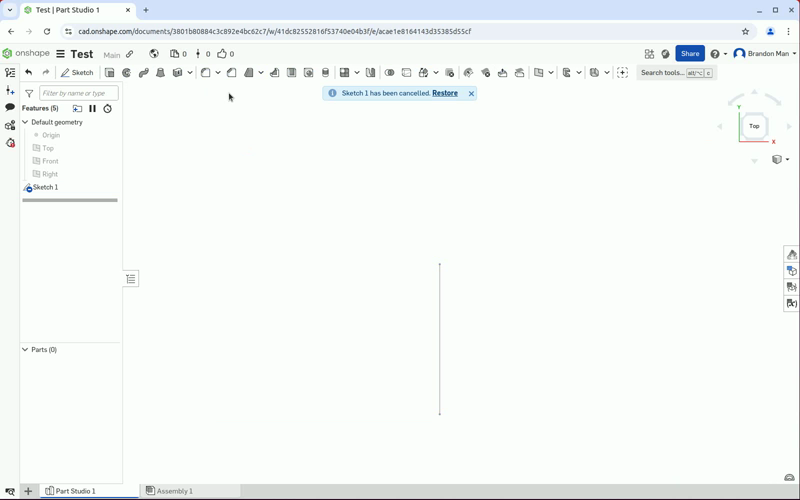
key(shift+s)
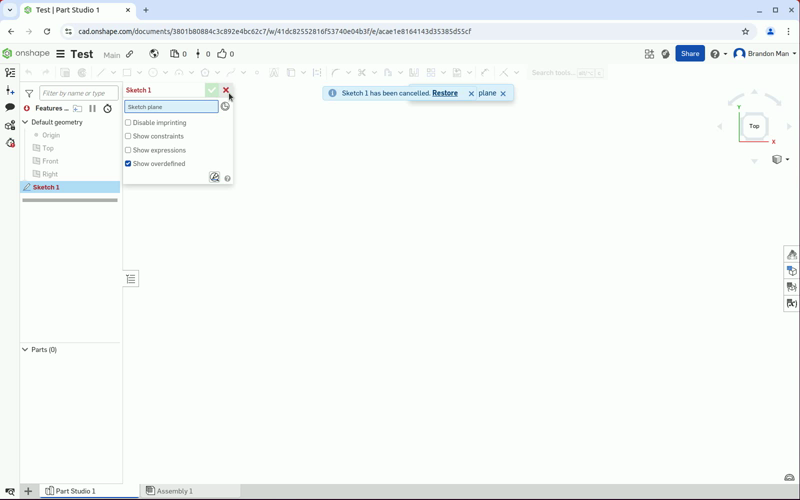
mouse_move(73, 150)
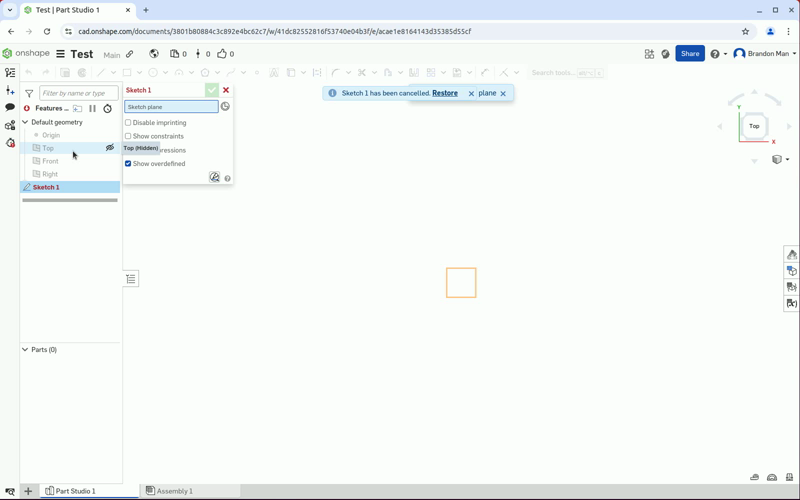
click(73, 150)
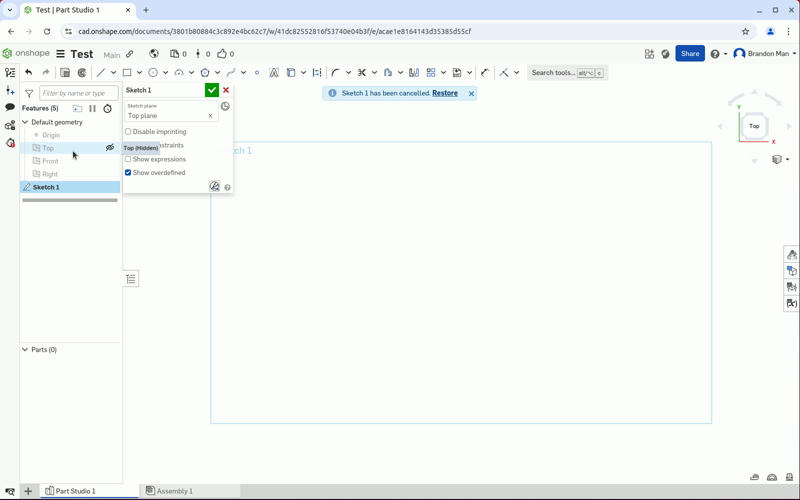
mouse_move(73, 352)
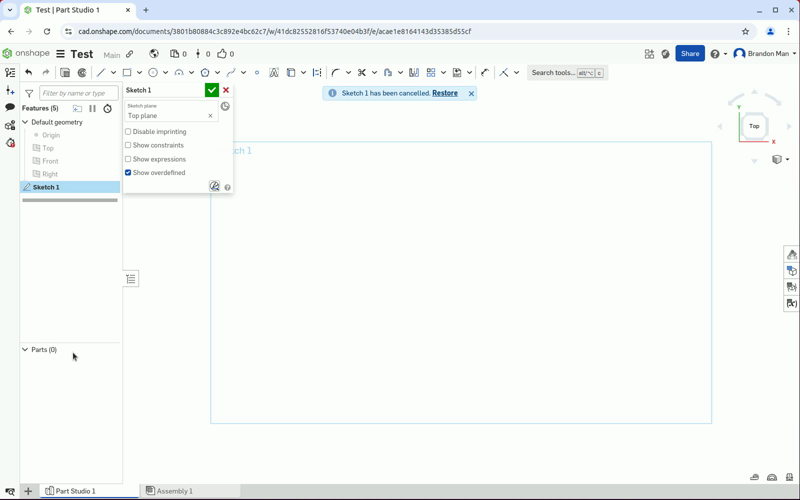
key(y)
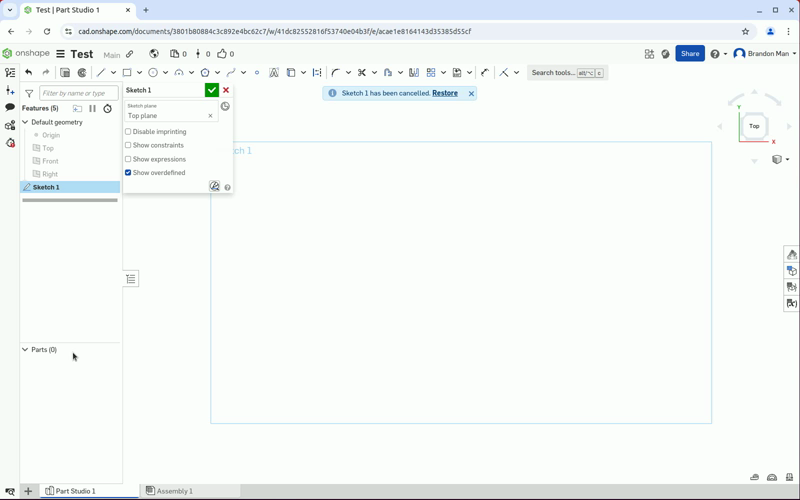
key(c)
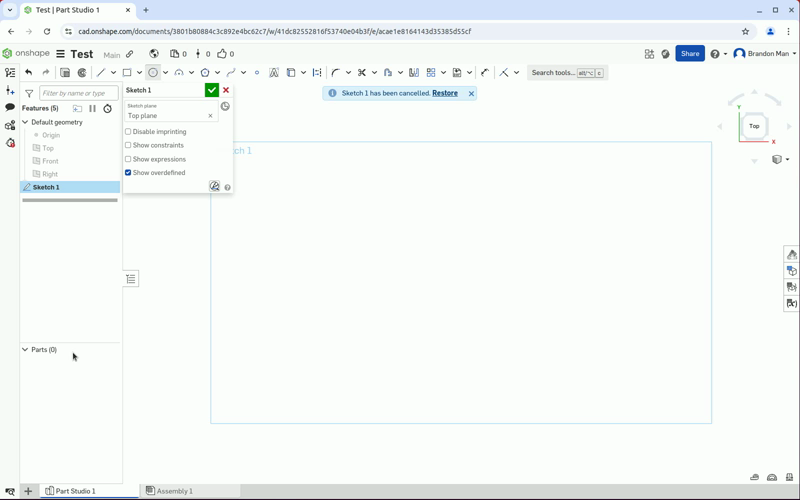
key_down(shift)
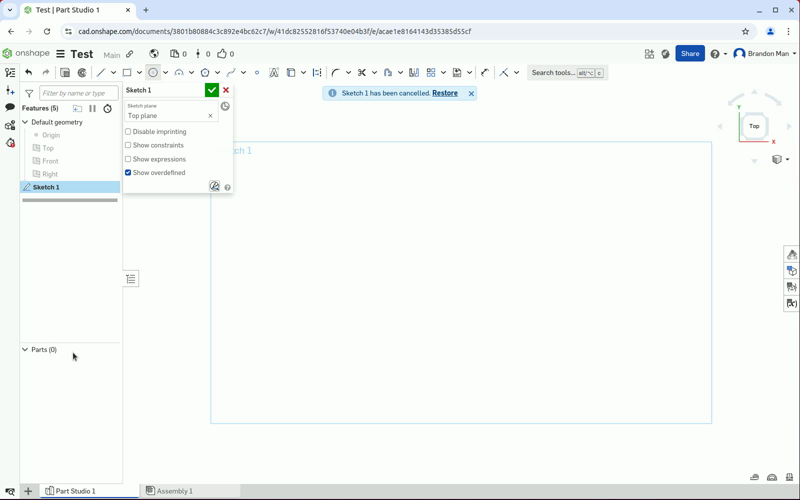
mouse_move(505, 264)
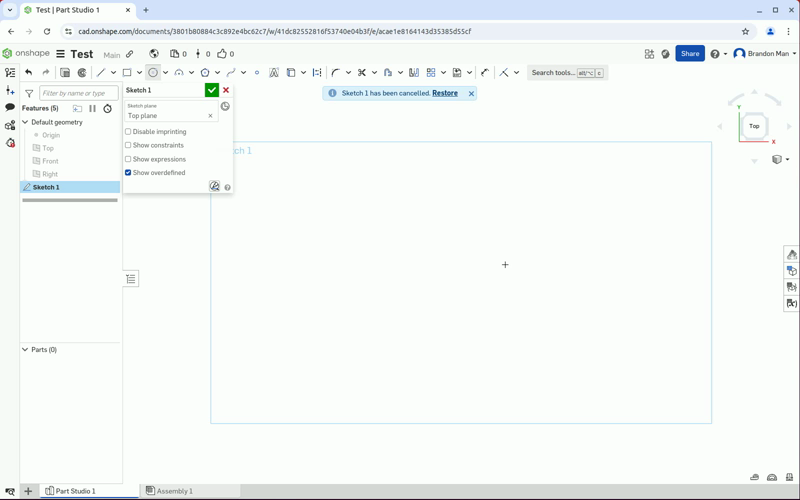
click(505, 264)
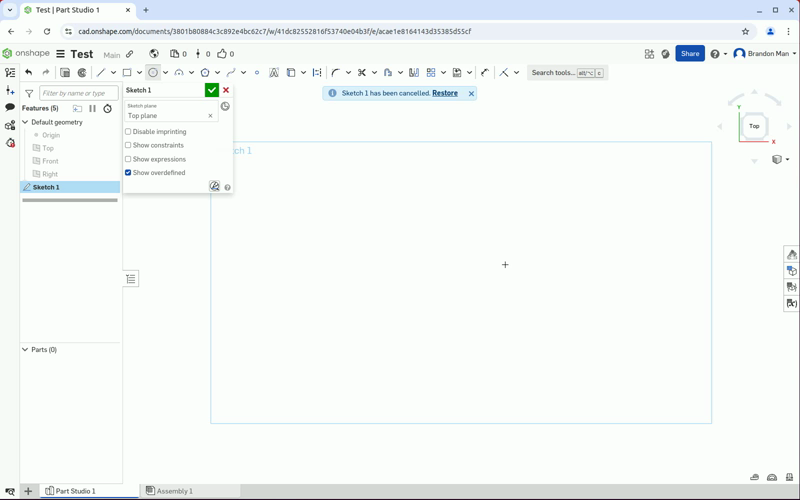
key_up(shift)
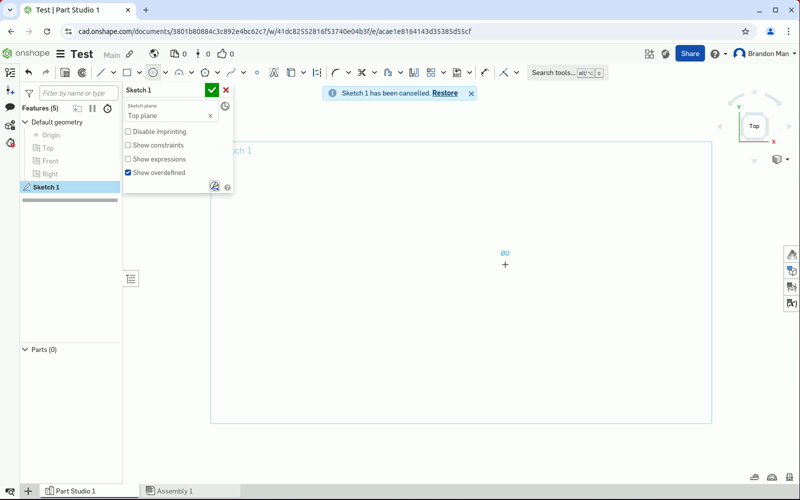
mouse_move(574, 264)
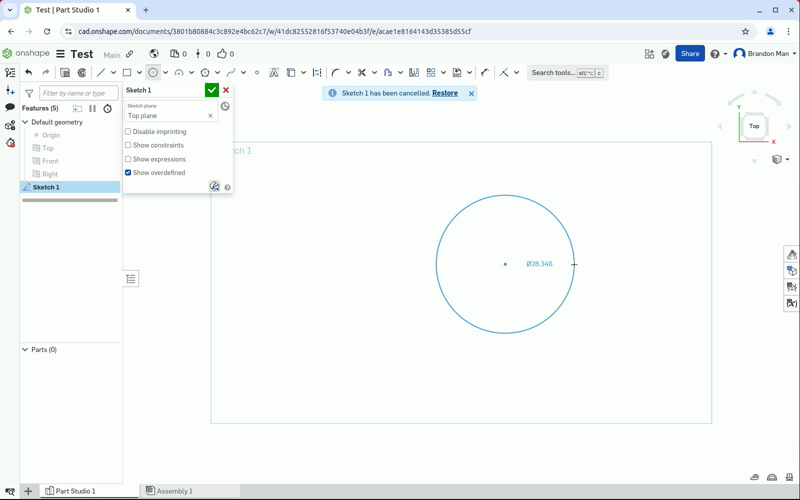
click(574, 264)
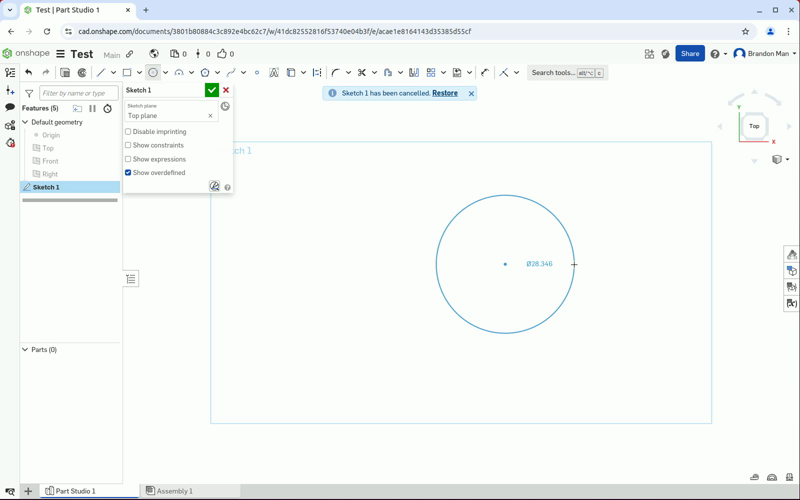
key(esc)
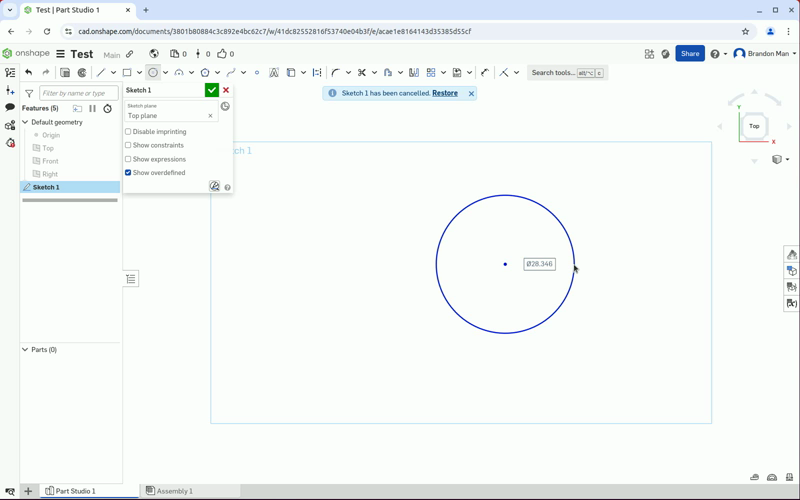
key(c)
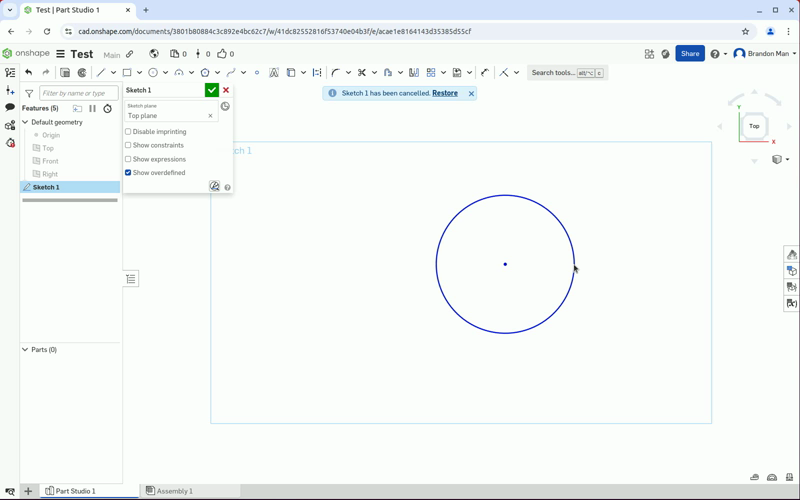
key_down(shift)
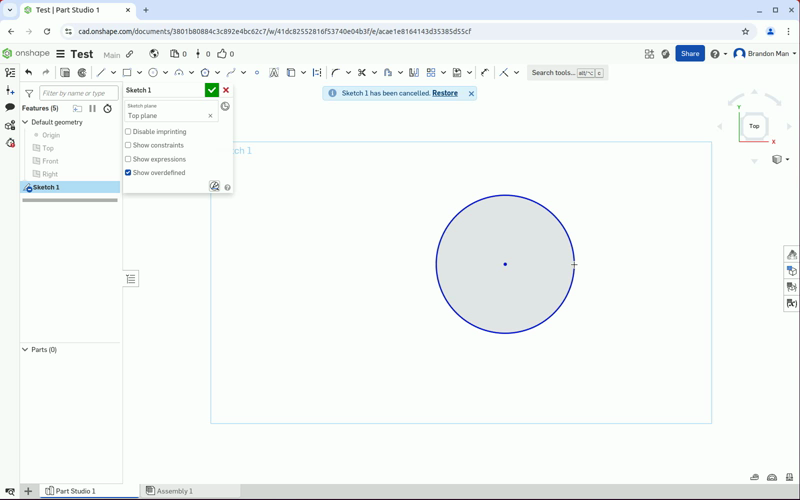
mouse_move(505, 264)
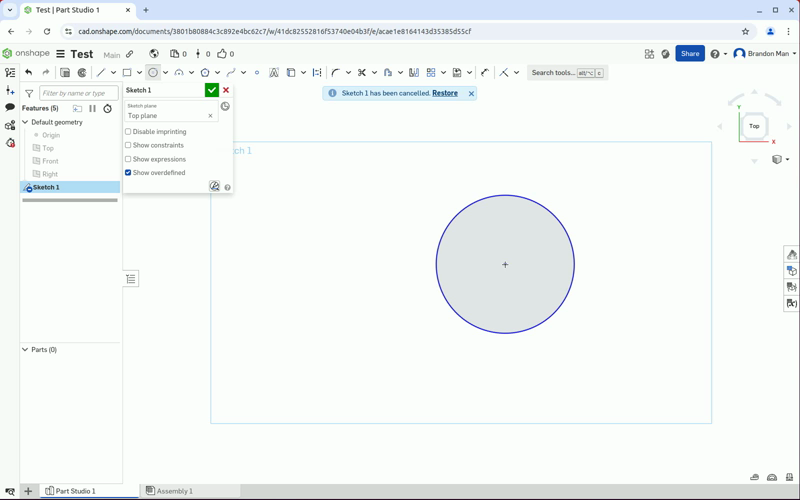
click(505, 264)
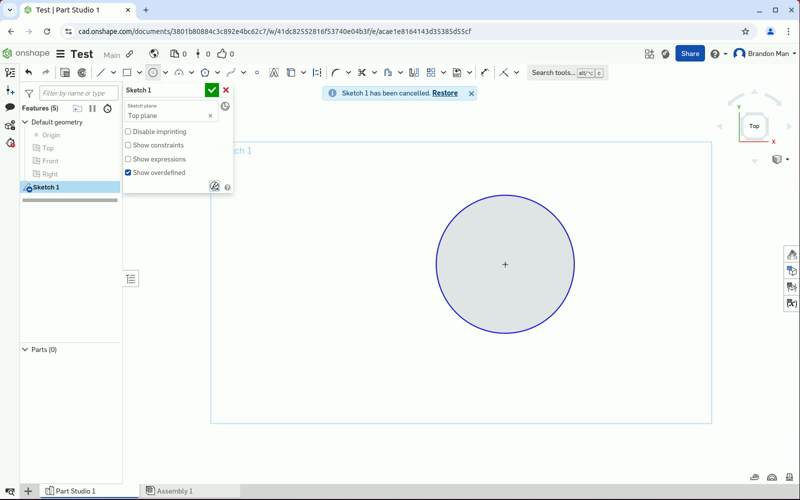
key_up(shift)
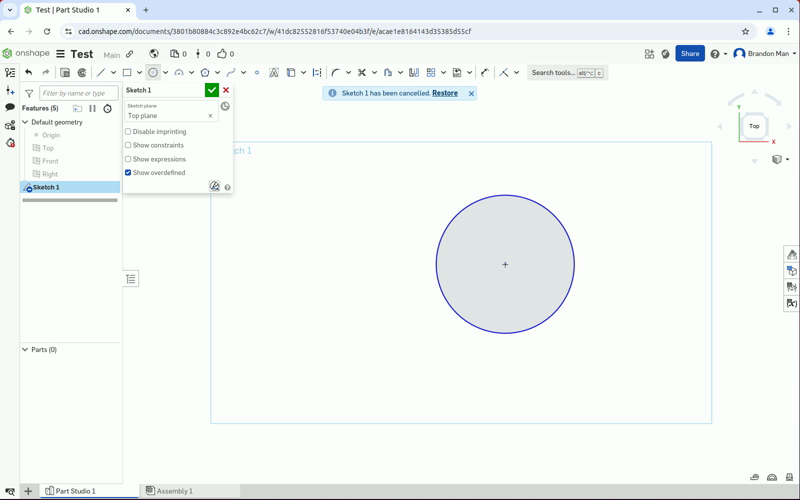
mouse_move(551, 264)
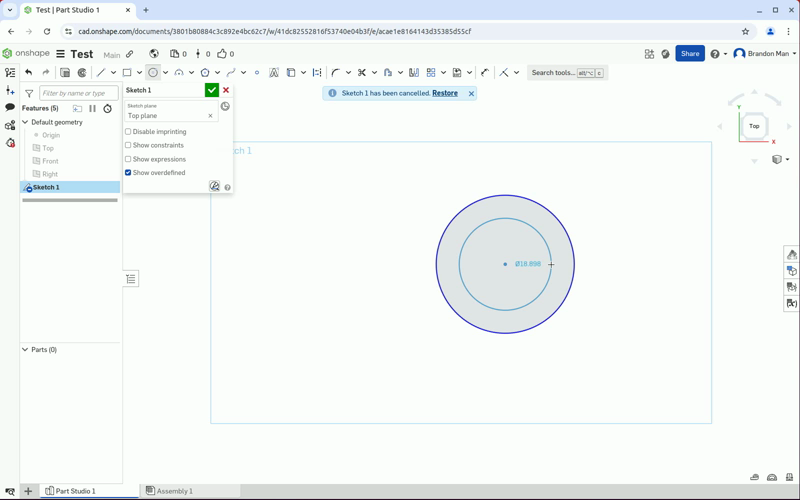
click(551, 264)
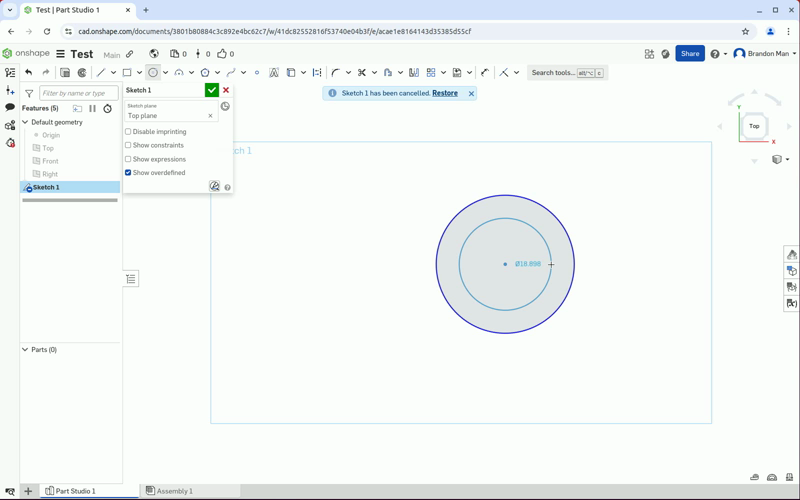
key(esc)
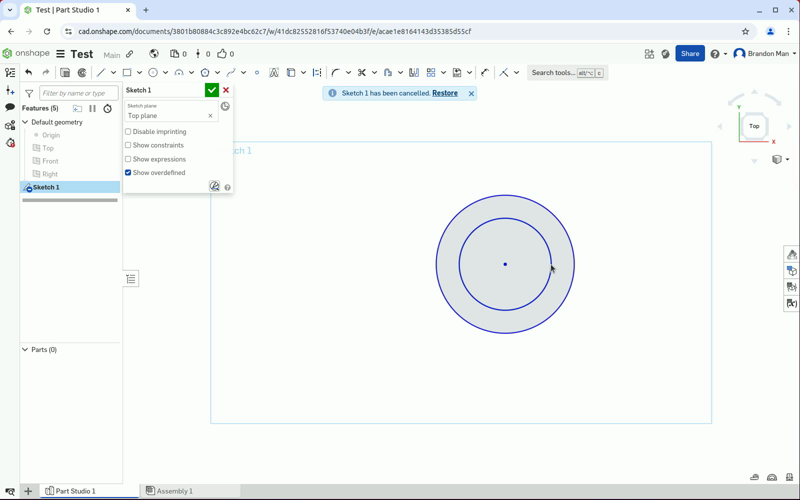
mouse_move(528, 209)
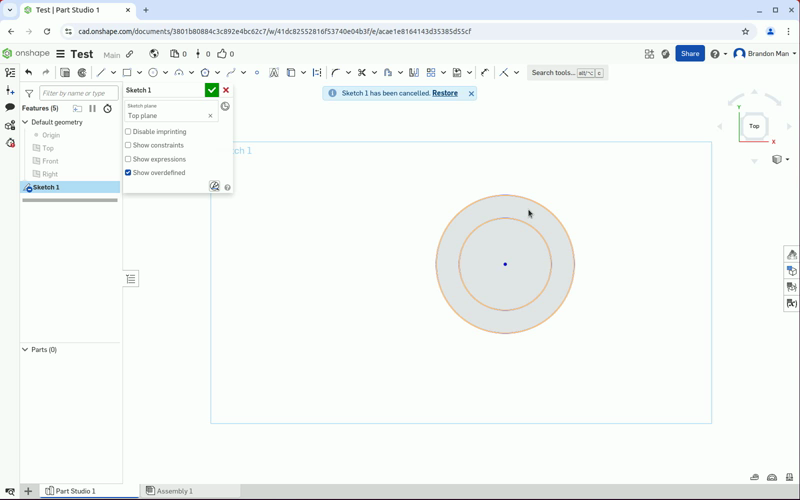
click(528, 209)
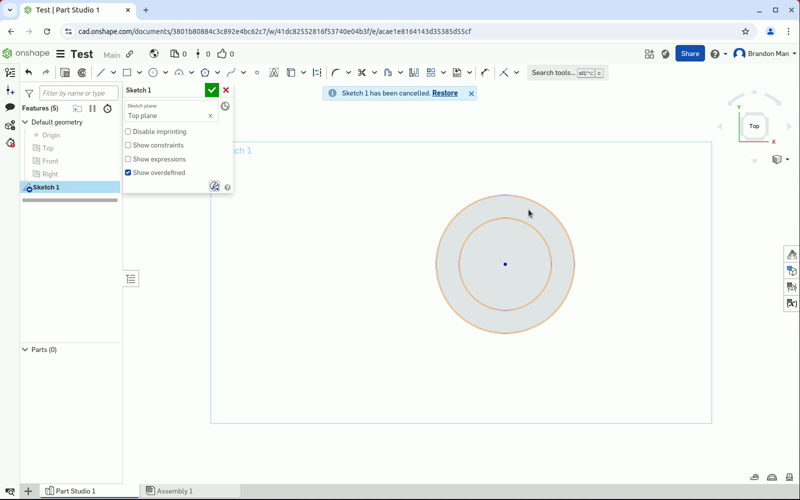
mouse_move(73, 352)
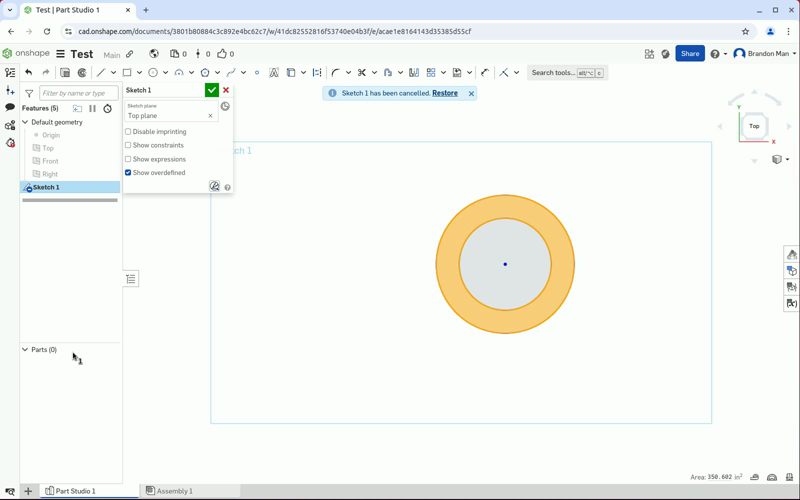
key(shift+y)
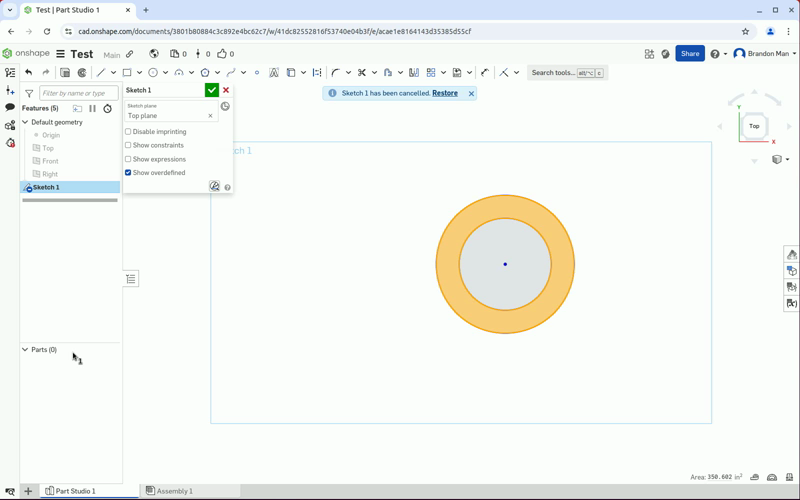
key(shift+e)
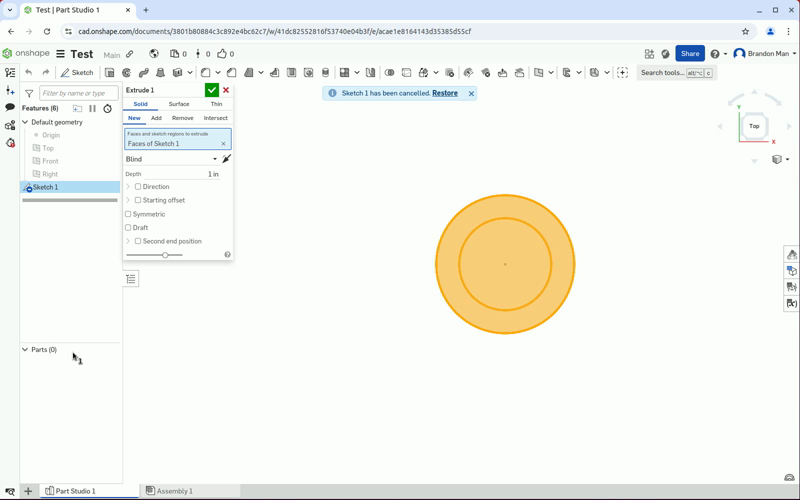
mouse_move(143, 106)
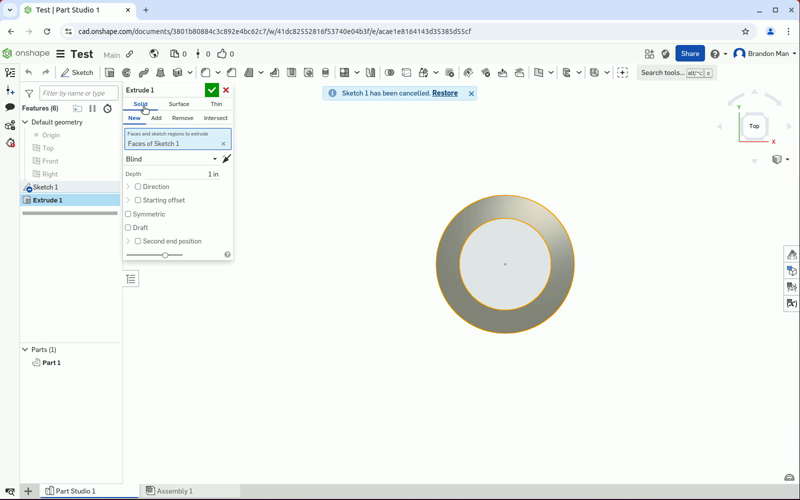
click(143, 106)
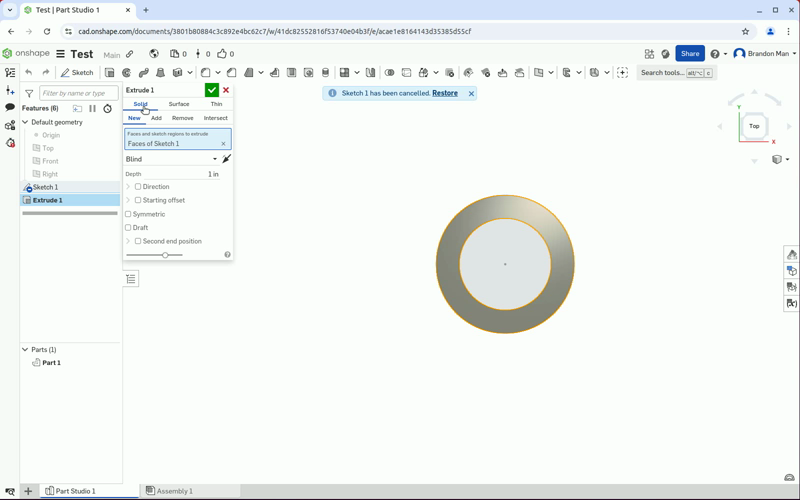
mouse_move(137, 120)
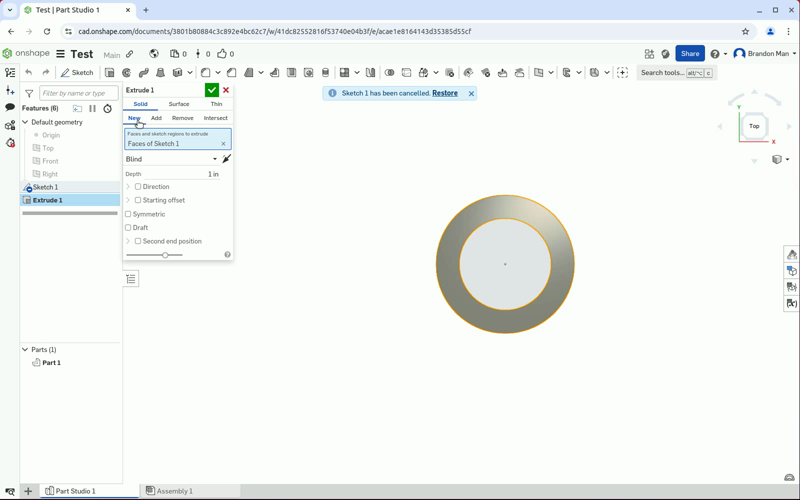
click(137, 120)
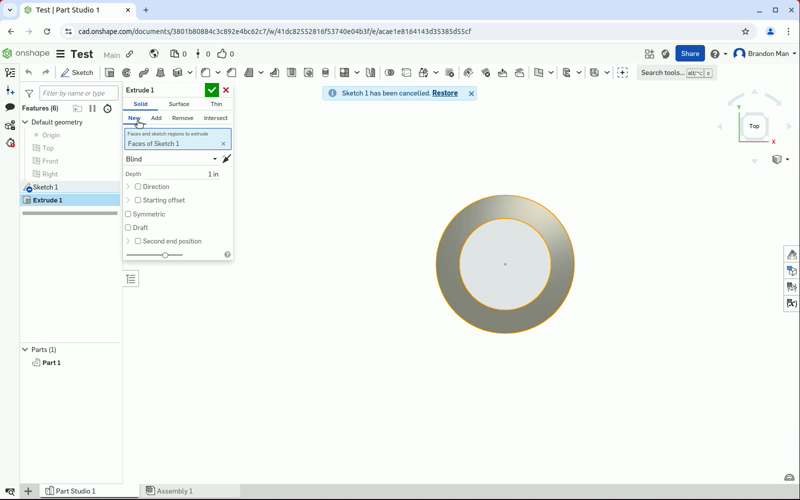
key(tab, 4)
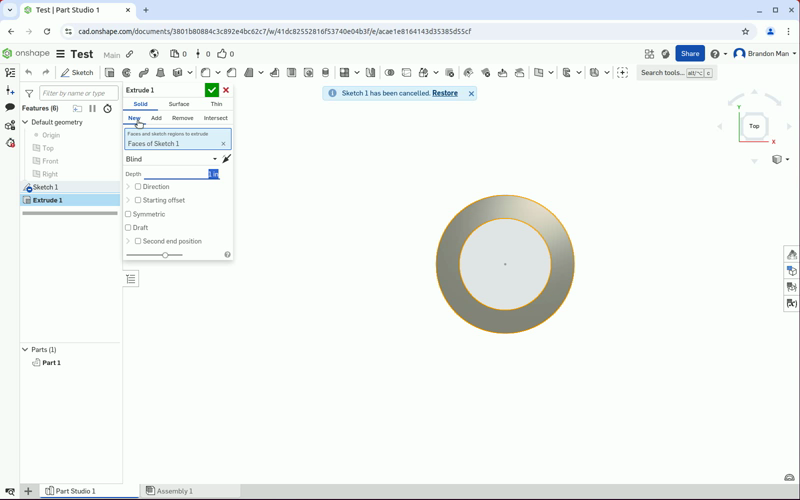
text(11.313)
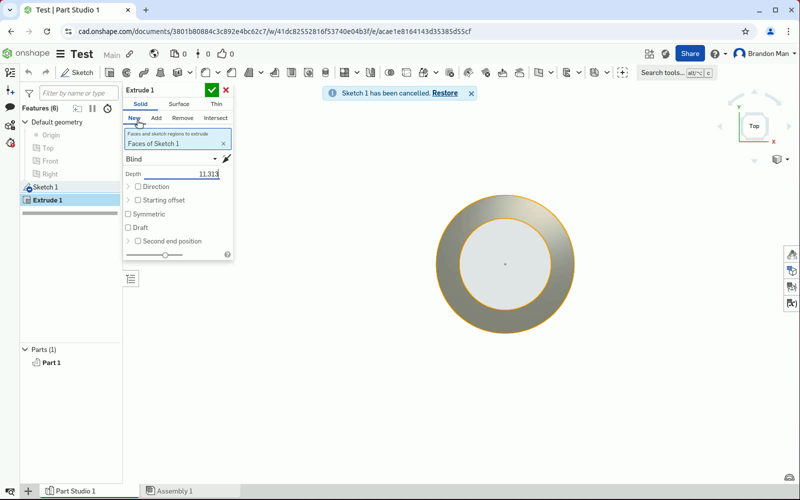
key(enter)
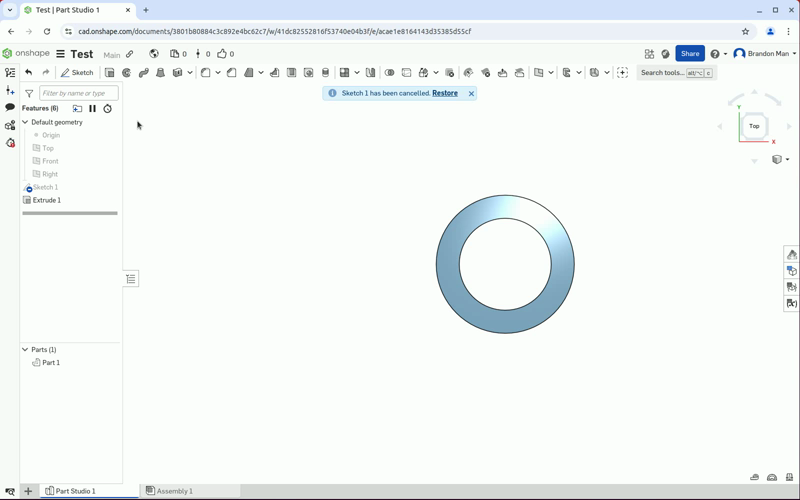
key(shift+h)
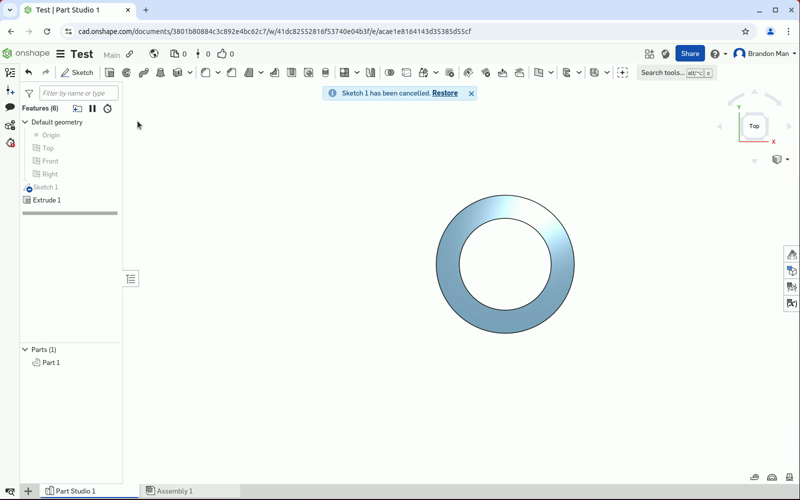
key(shift+h)
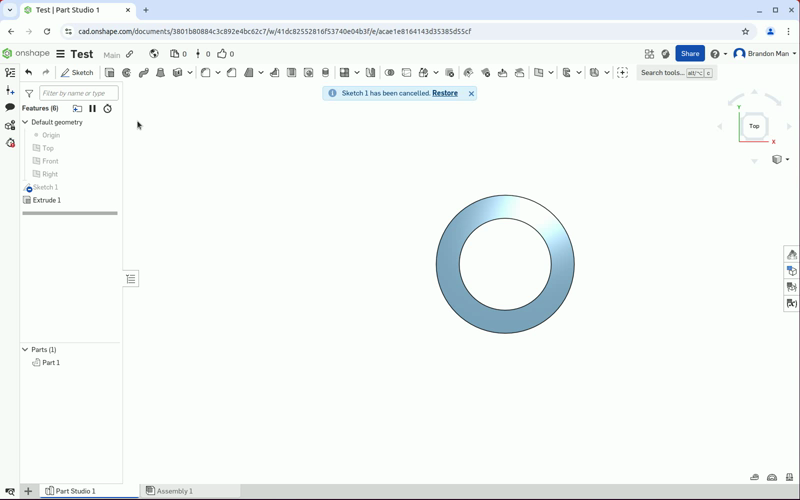
mouse_move(73, 189)
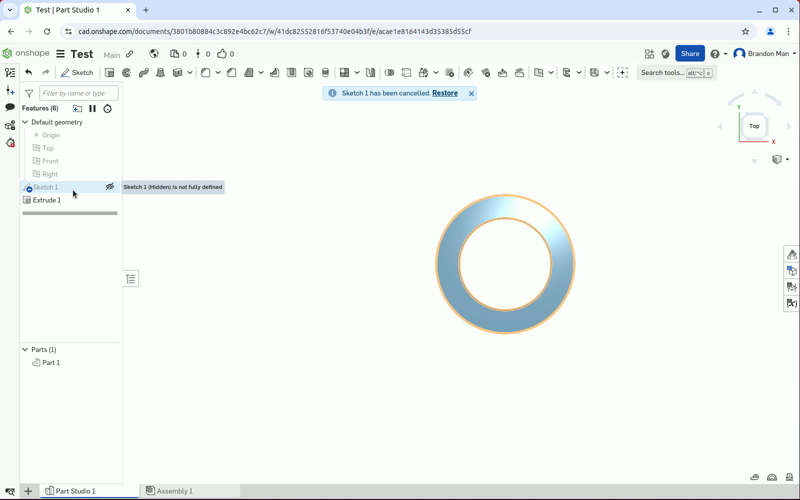
click(73, 189)
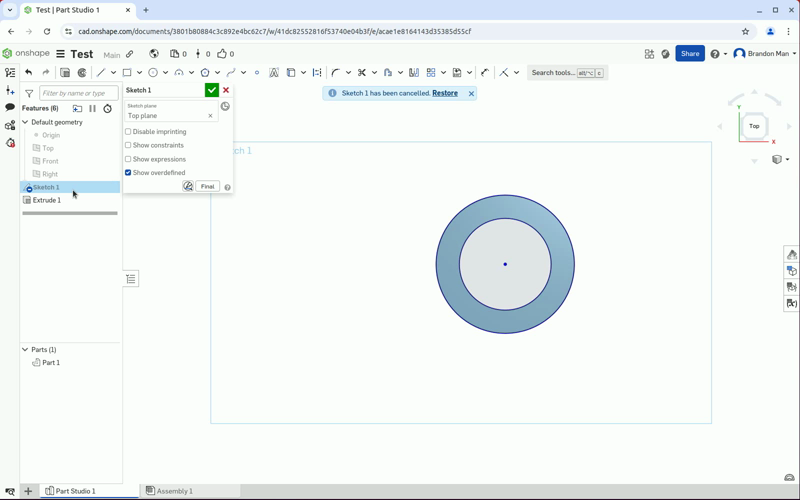
mouse_move(229, 92)
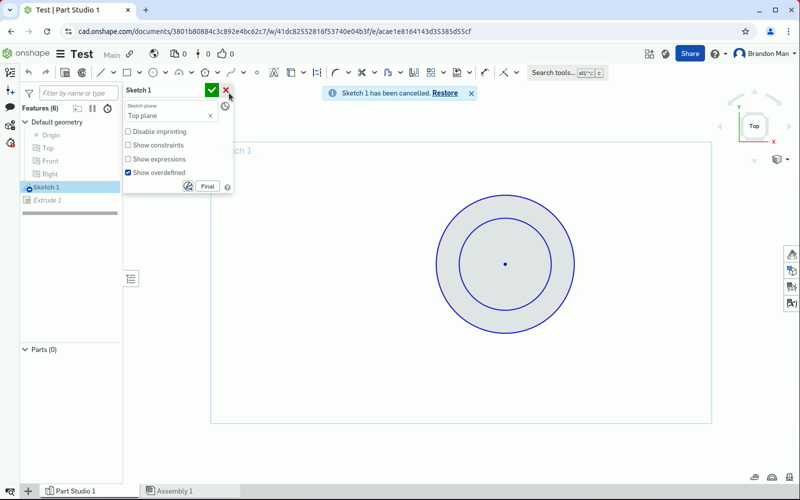
click(229, 92)
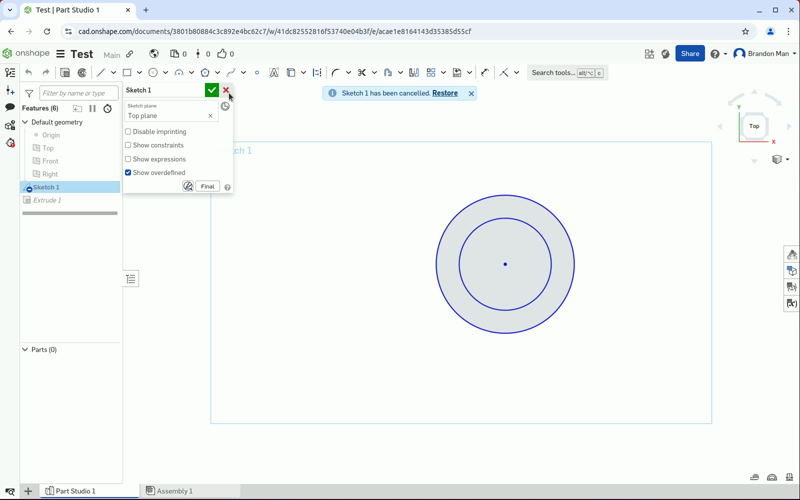
key(shift+s)
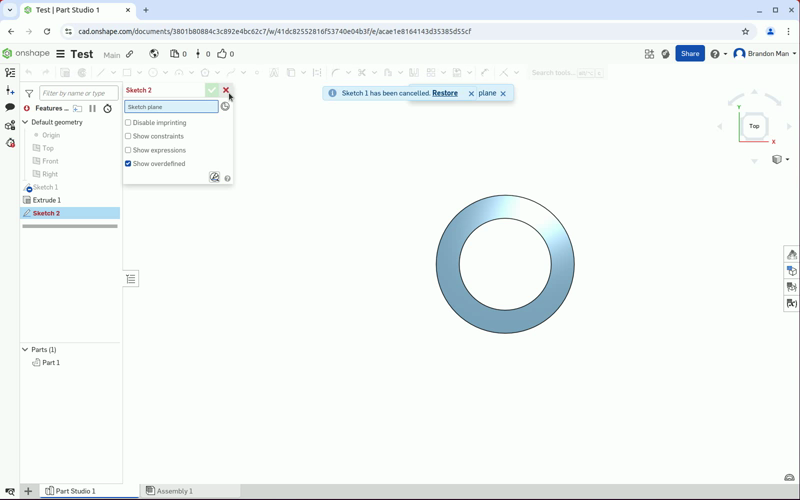
mouse_move(73, 150)
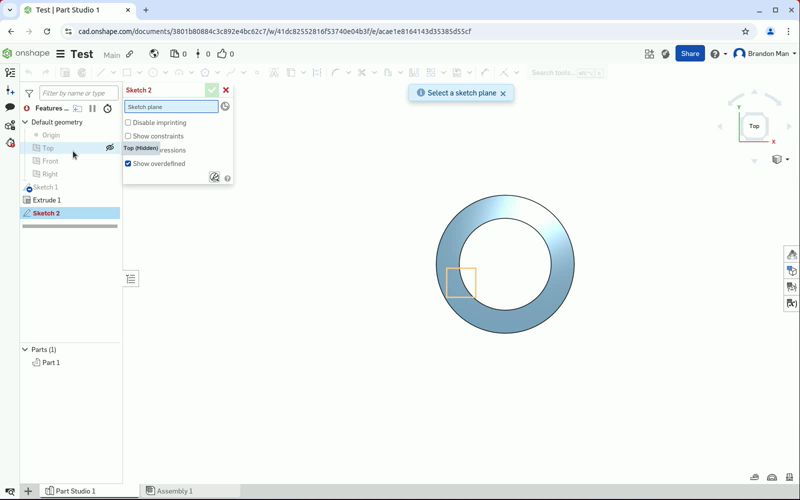
click(73, 150)
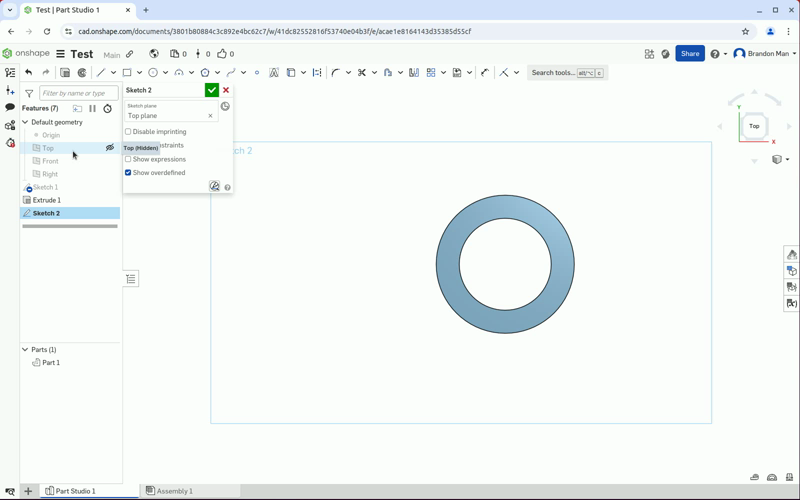
mouse_move(73, 352)
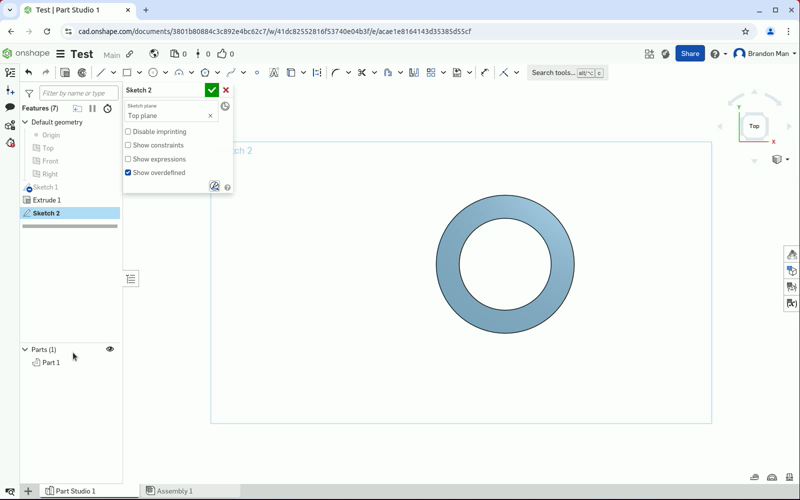
key(y)
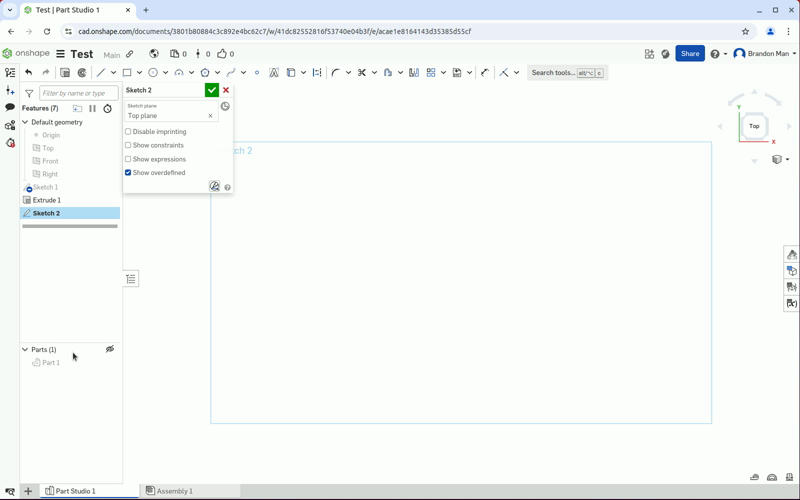
key(l)
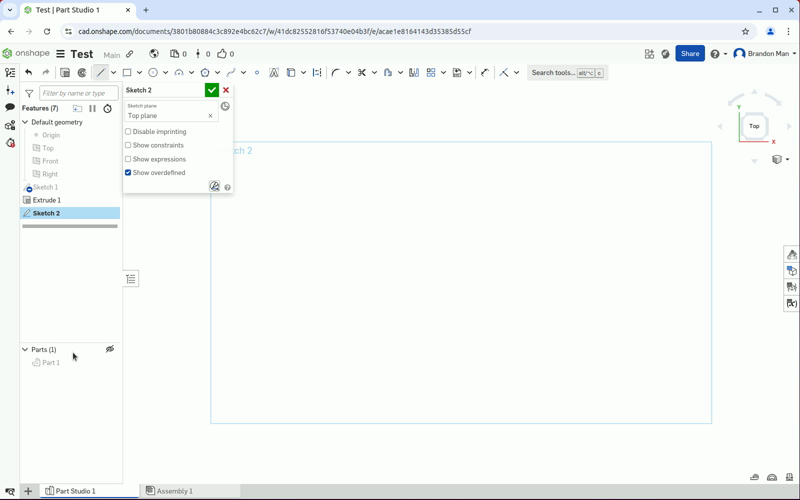
key_down(shift)
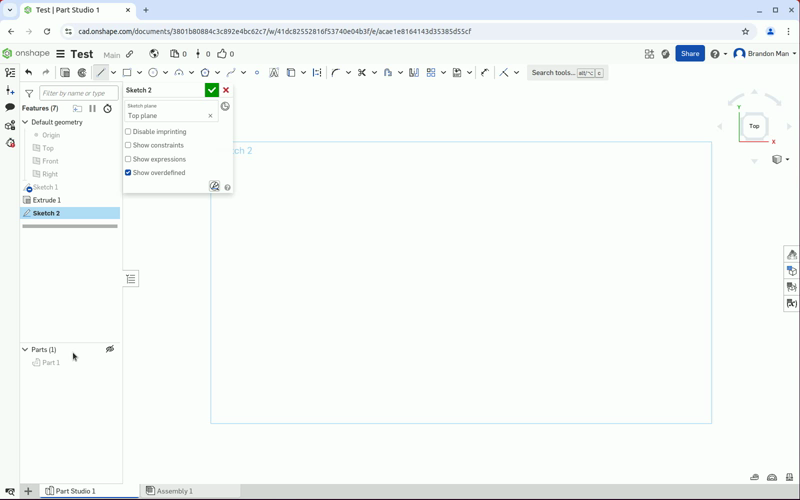
mouse_move(369, 314)
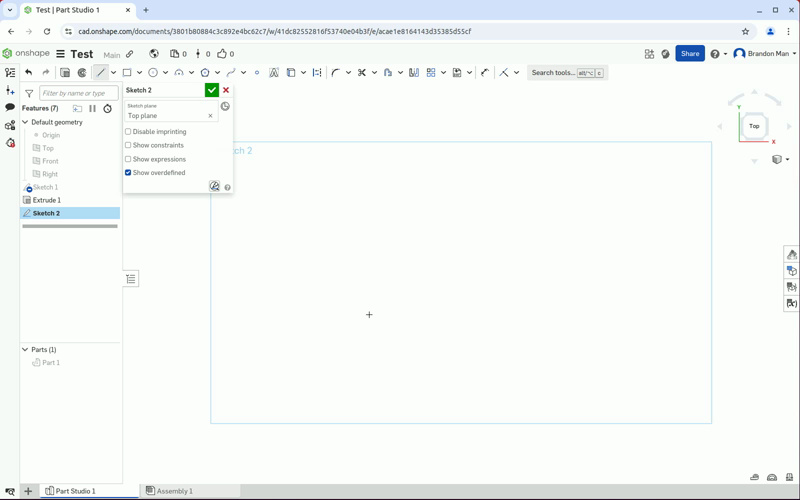
click(369, 314)
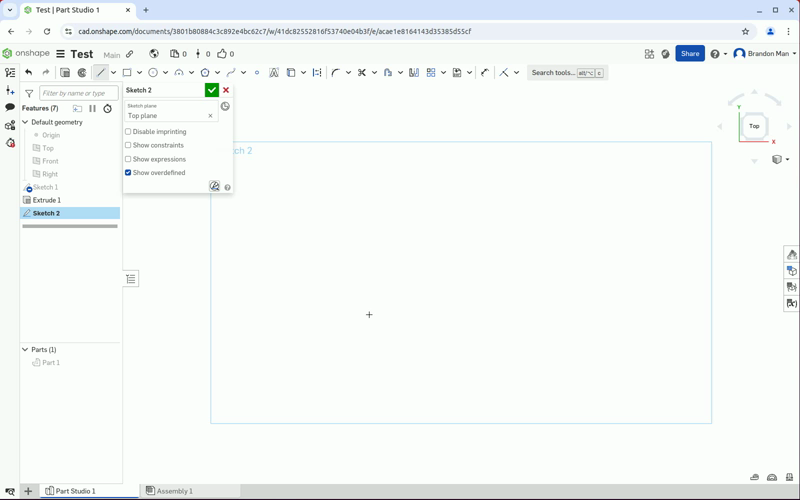
key_up(shift)
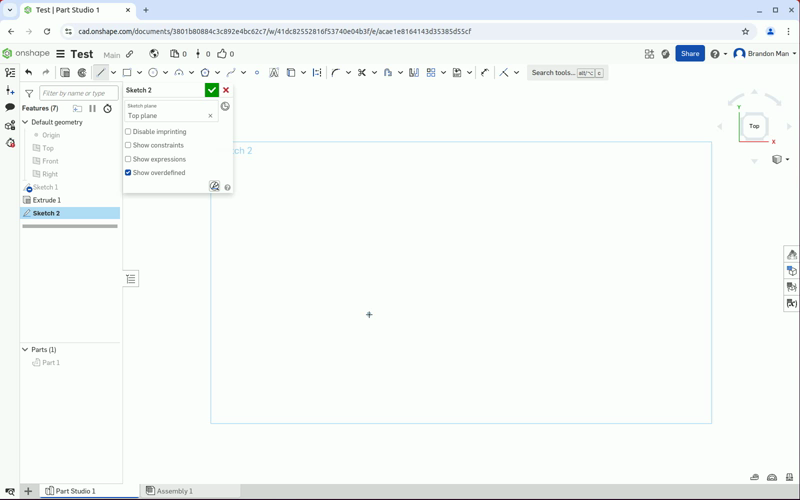
key_down(shift)
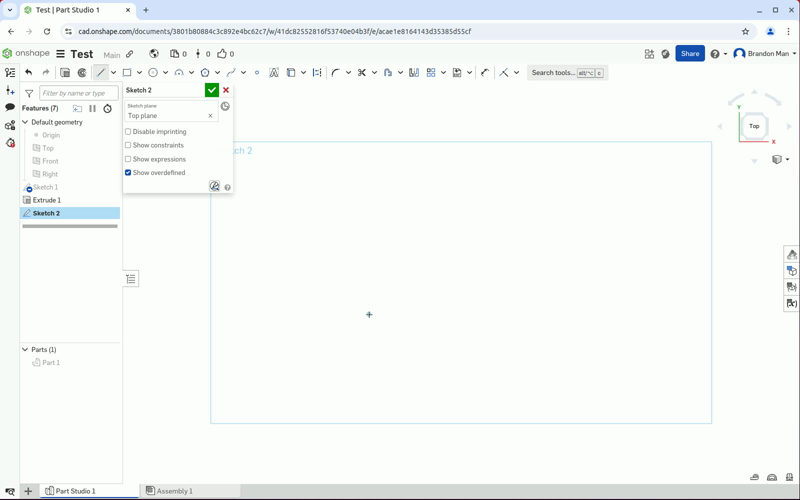
mouse_move(458, 314)
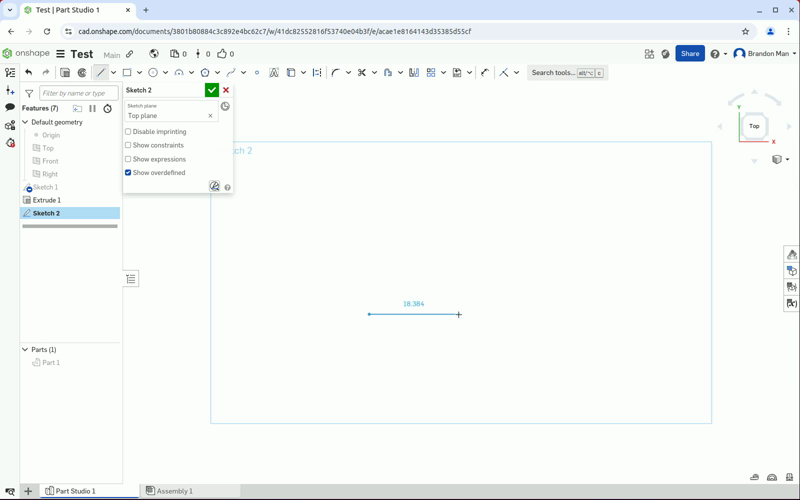
click(458, 314)
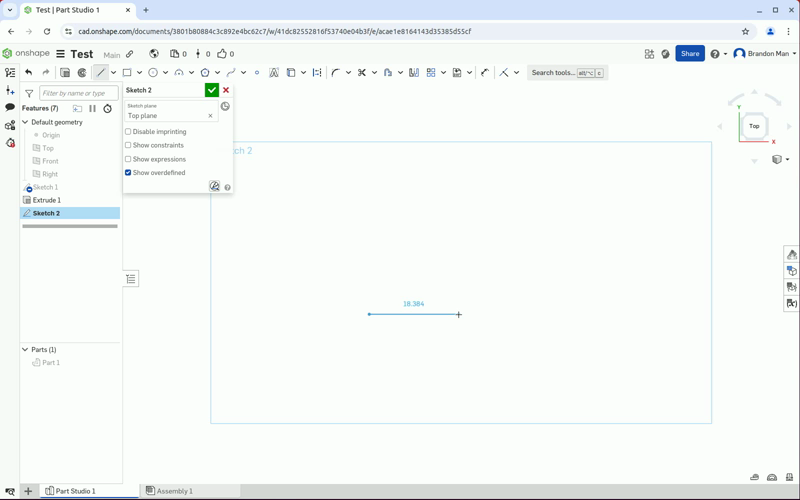
key_up(shift)
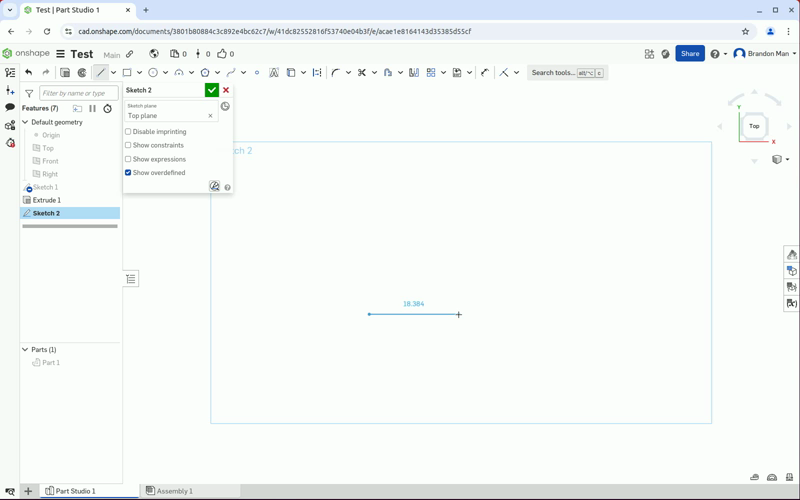
key(esc)
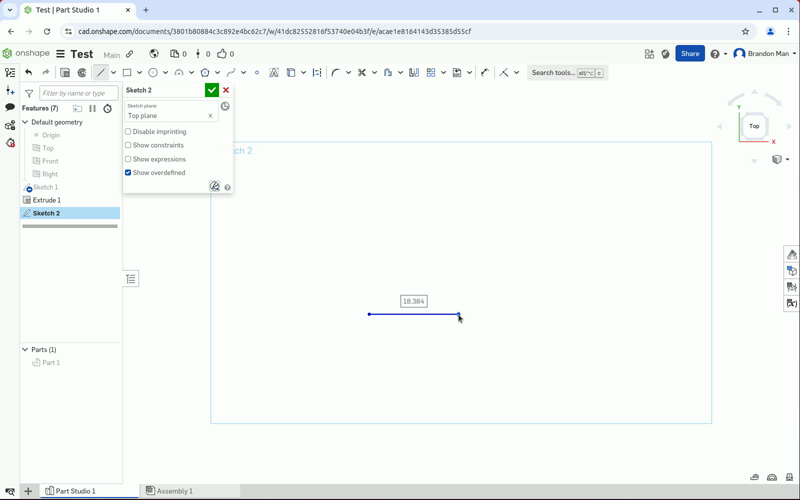
key(a)
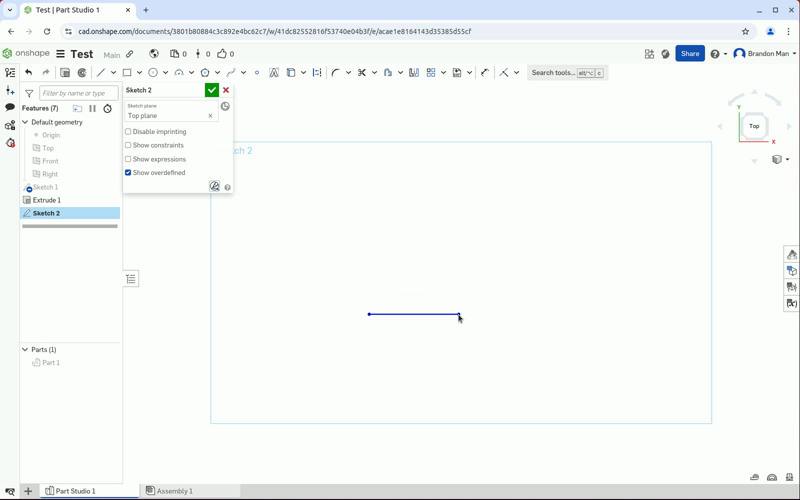
mouse_move(458, 314)
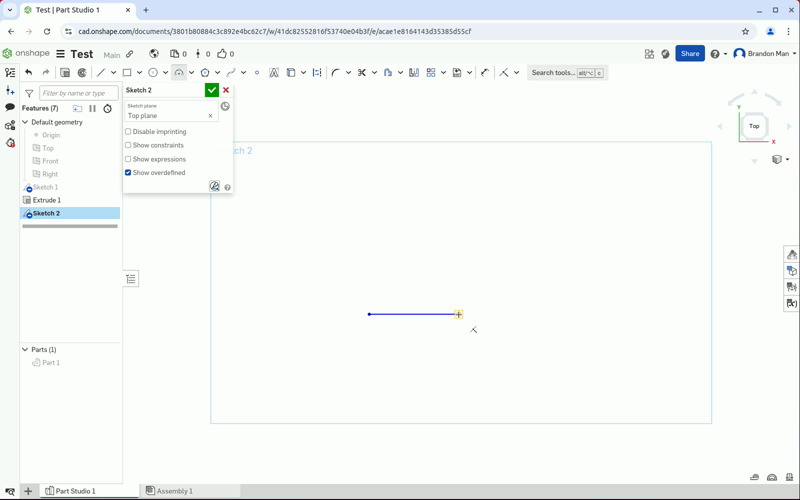
click(458, 314)
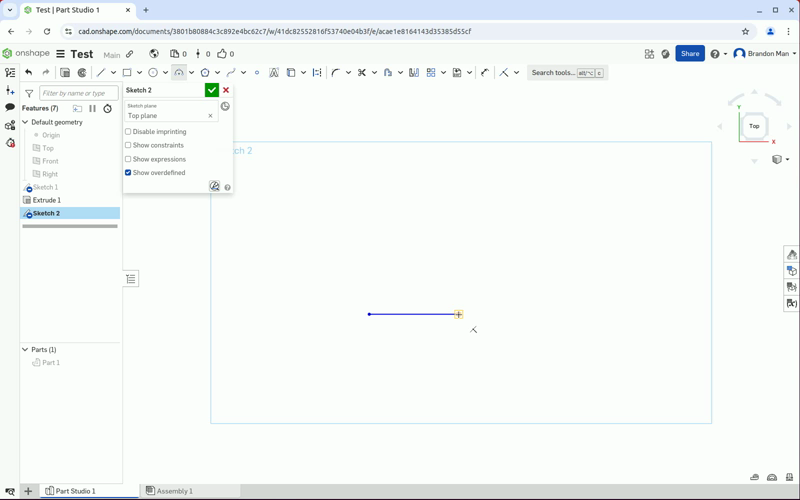
key_down(shift)
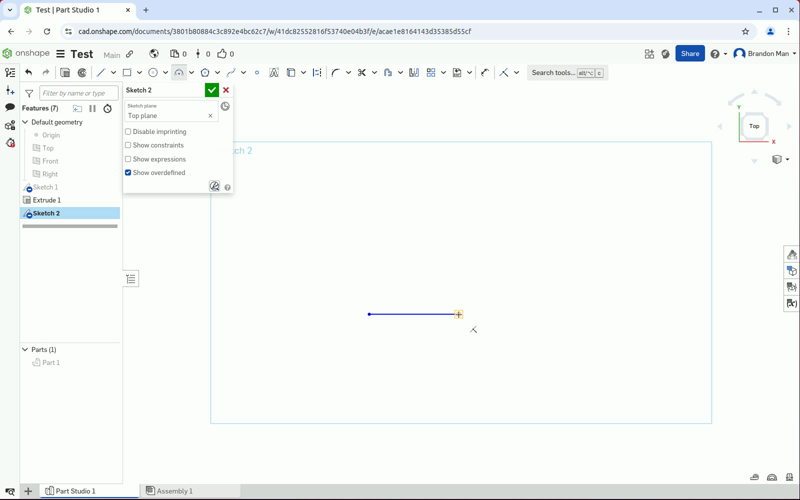
mouse_move(447, 227)
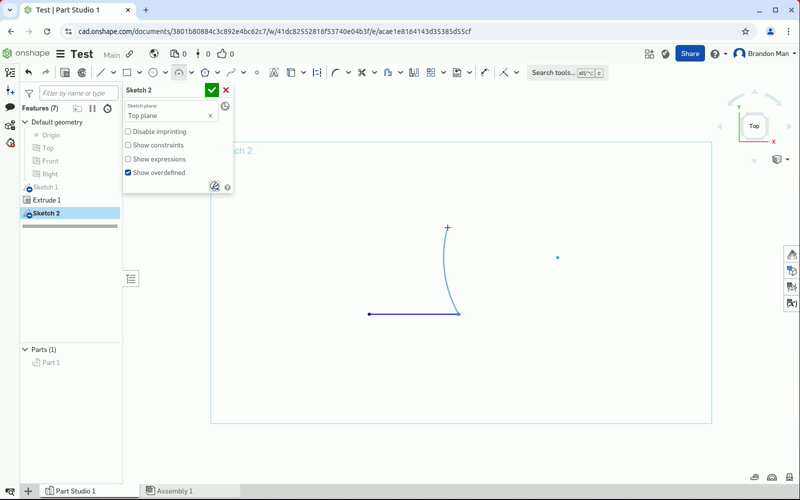
click(447, 227)
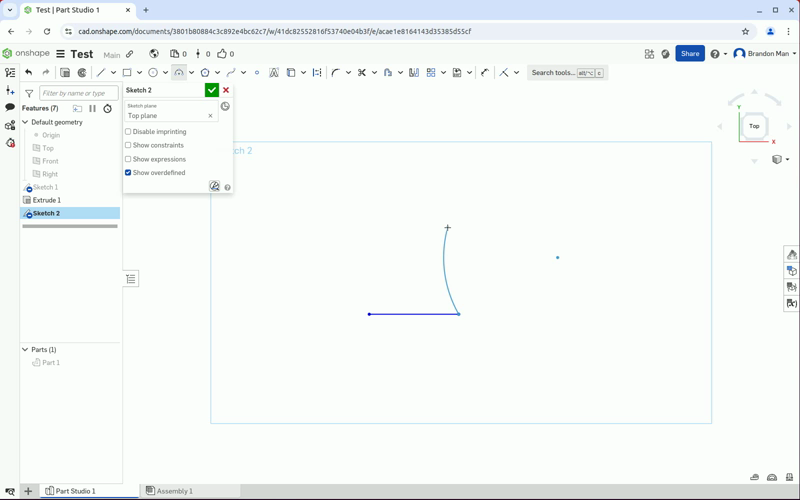
mouse_move(437, 273)
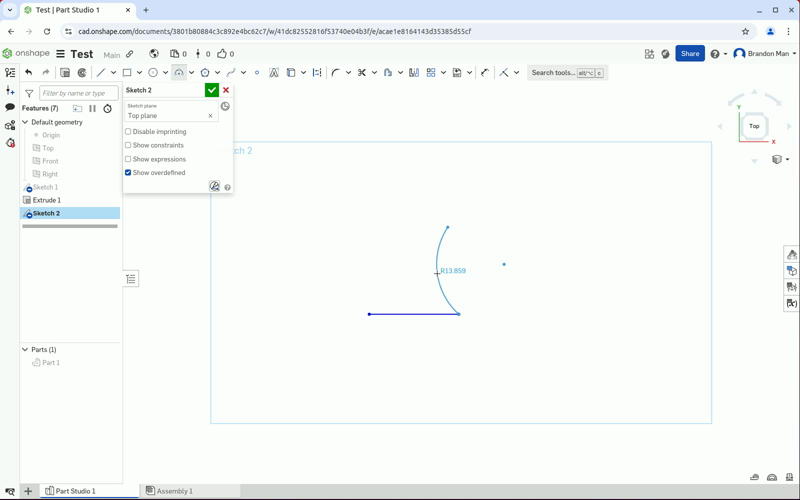
click(437, 273)
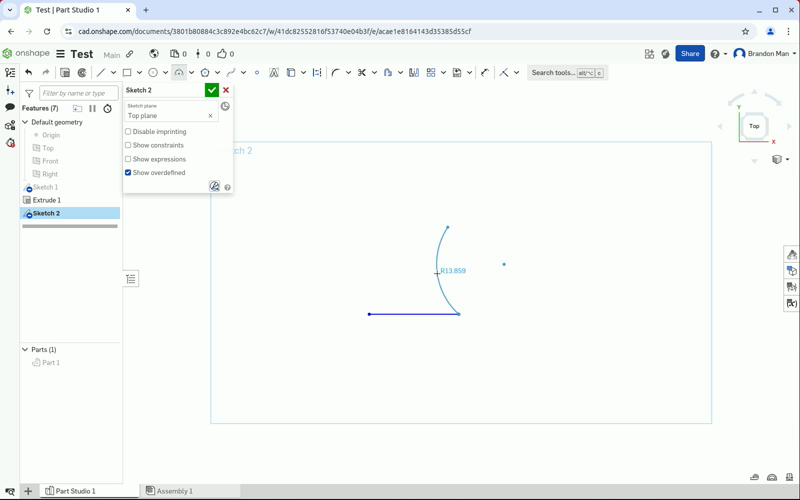
key_up(shift)
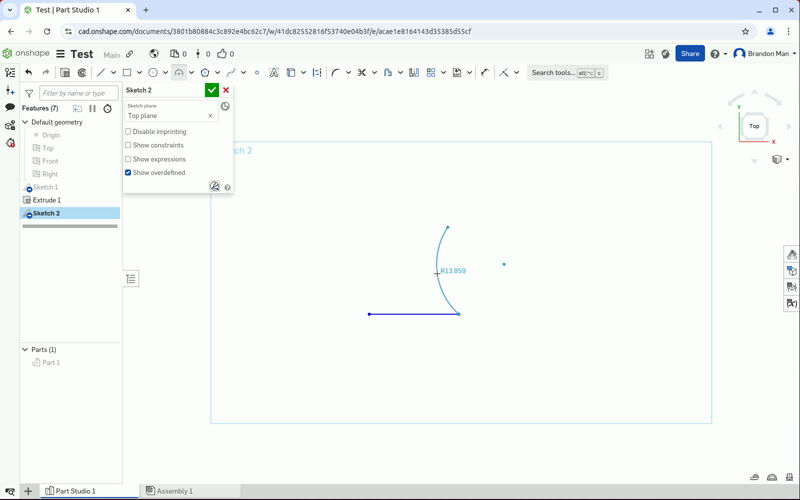
key(esc)
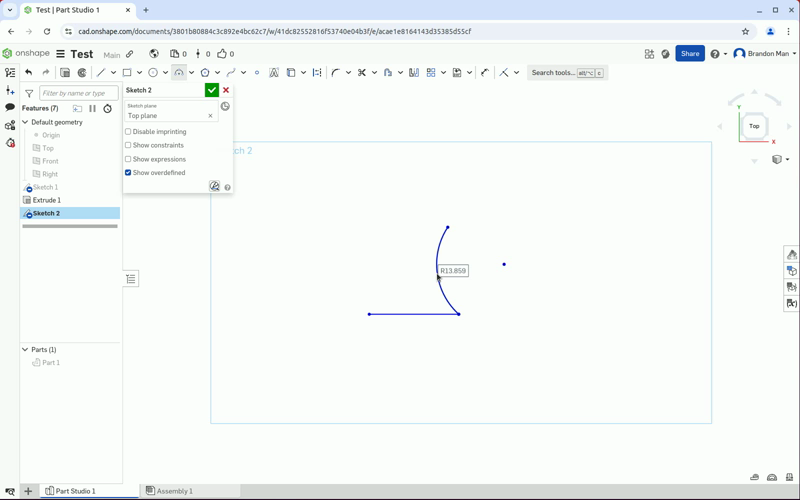
key(l)
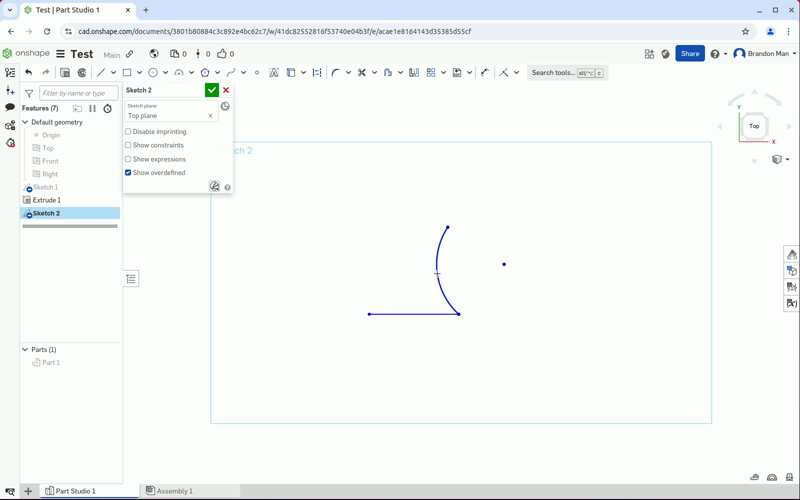
mouse_move(447, 227)
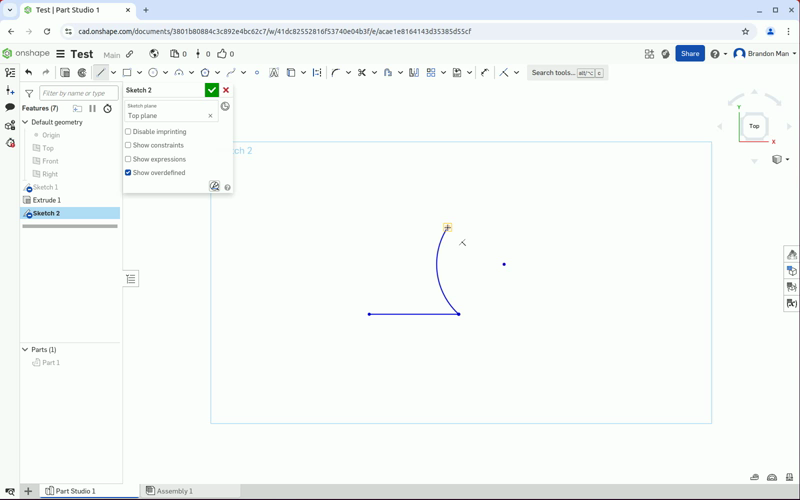
click(447, 227)
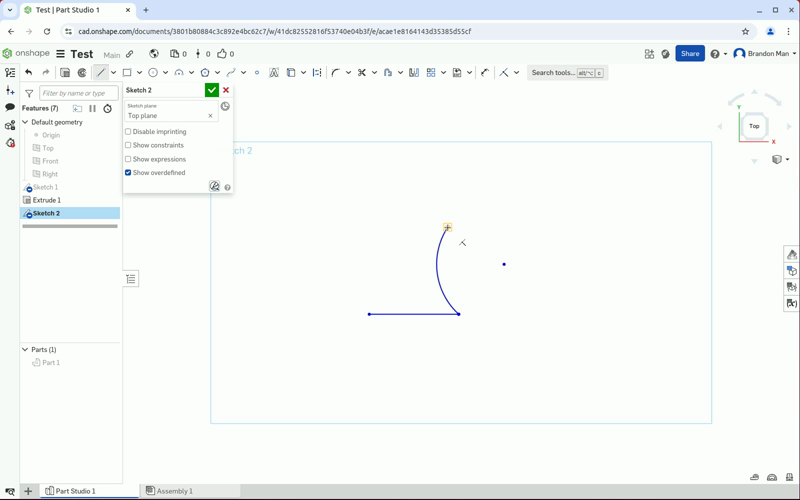
key_down(shift)
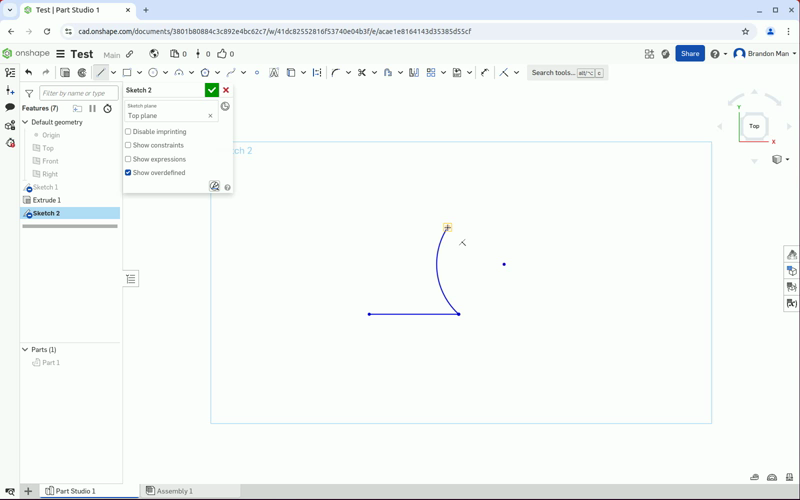
mouse_move(369, 227)
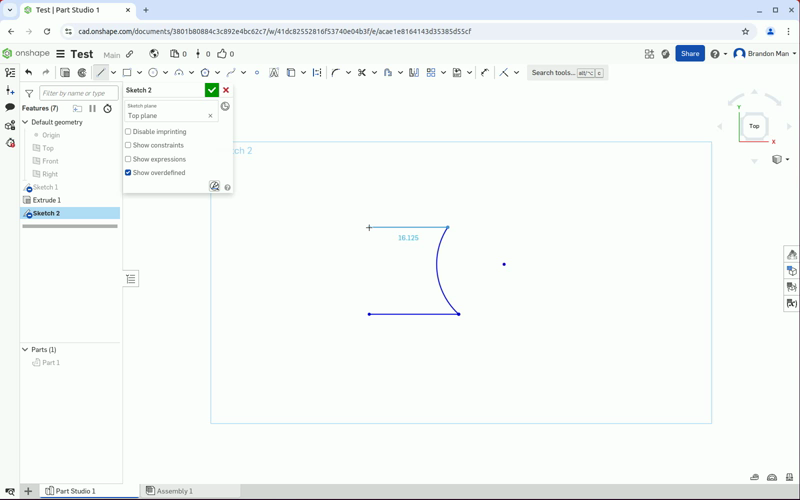
click(369, 227)
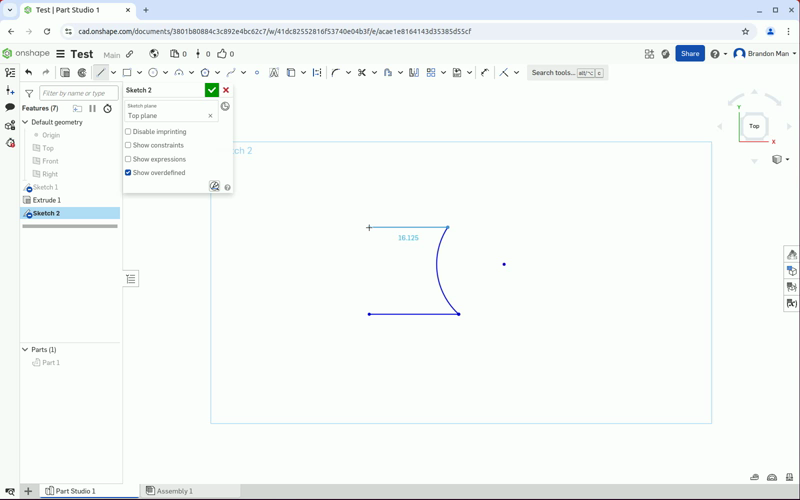
key_up(shift)
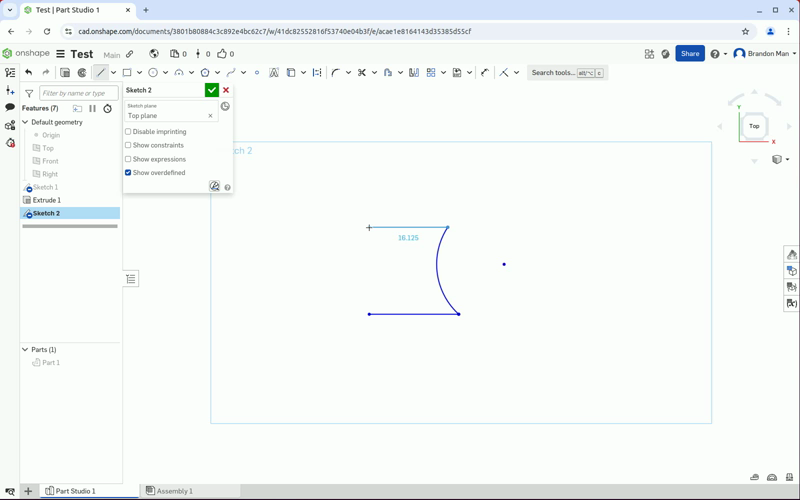
key_down(shift)
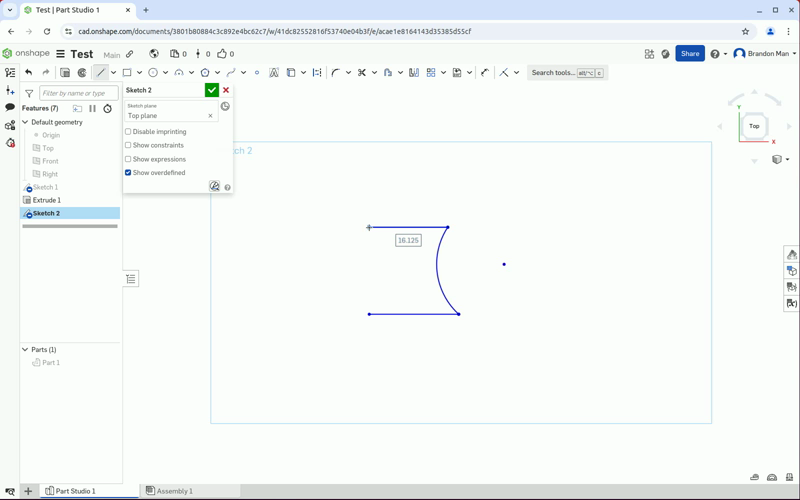
mouse_move(369, 314)
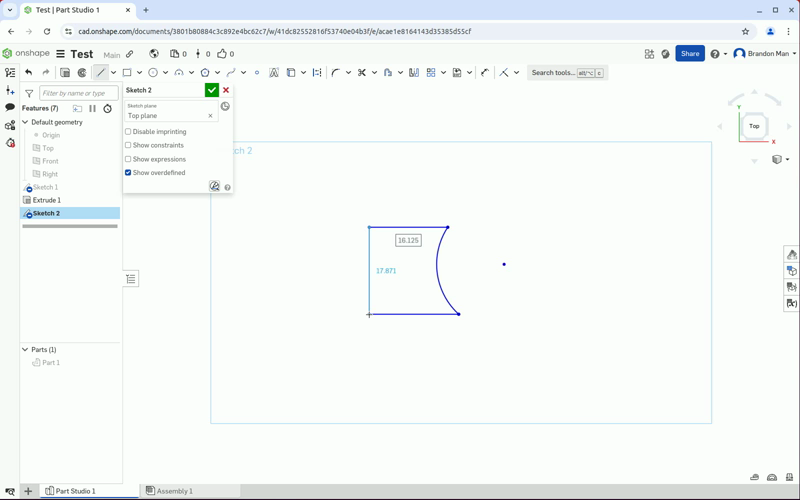
key_up(shift)
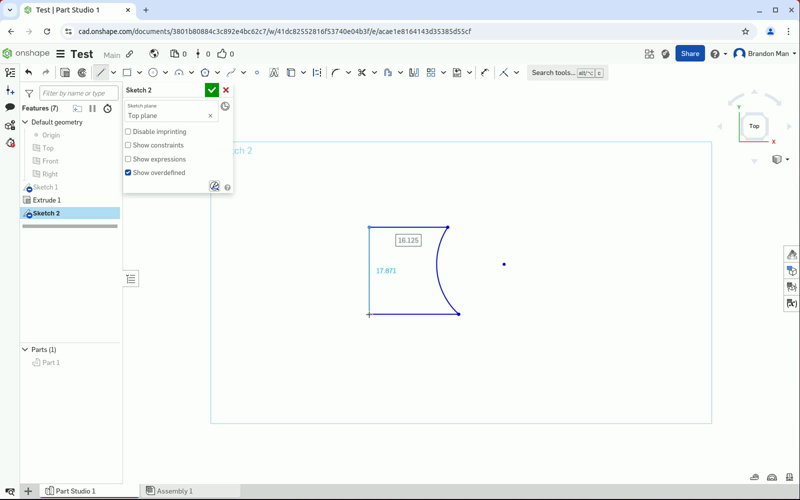
click(369, 314)
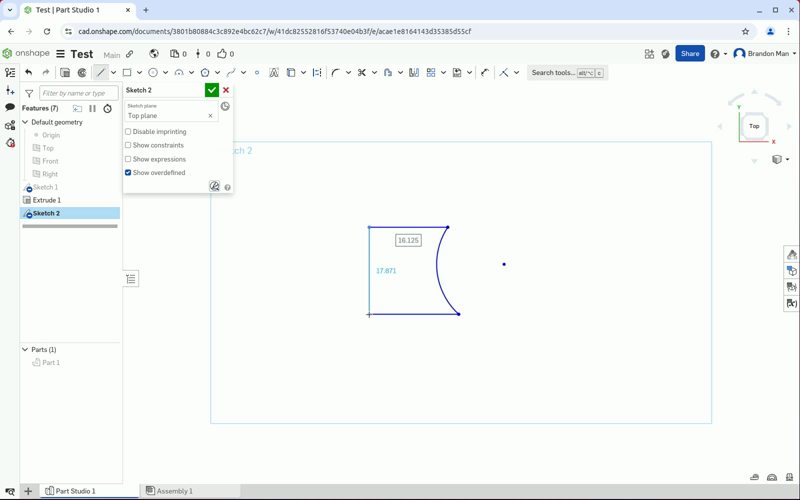
key(esc)
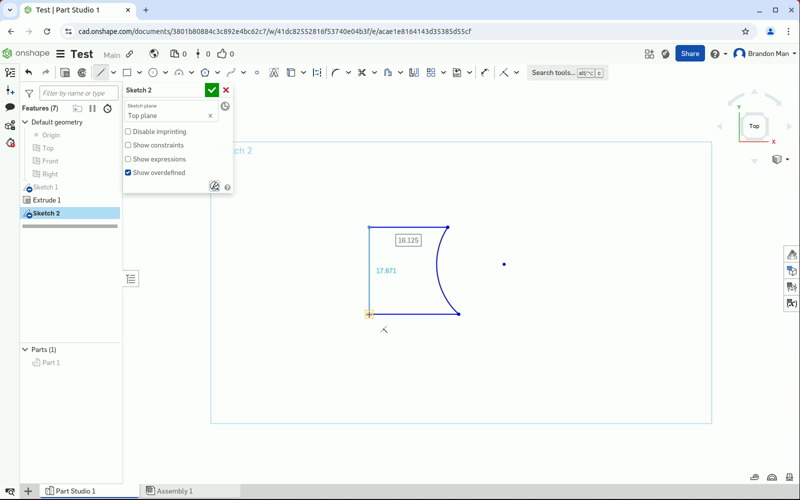
mouse_move(380, 305)
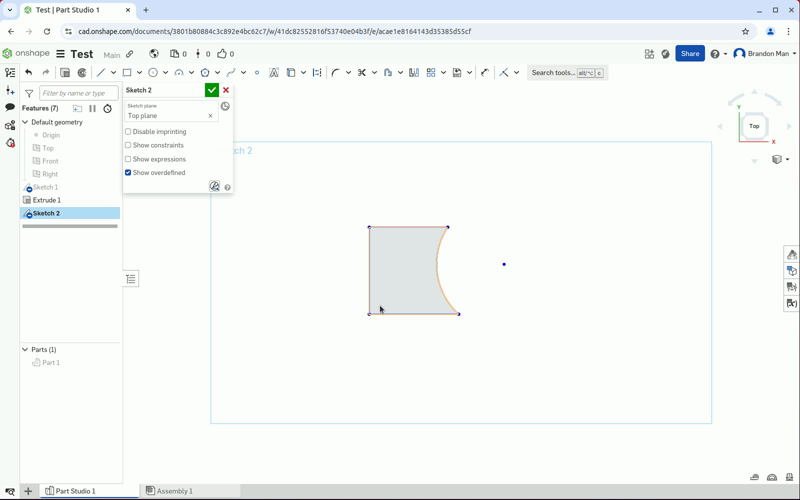
click(380, 305)
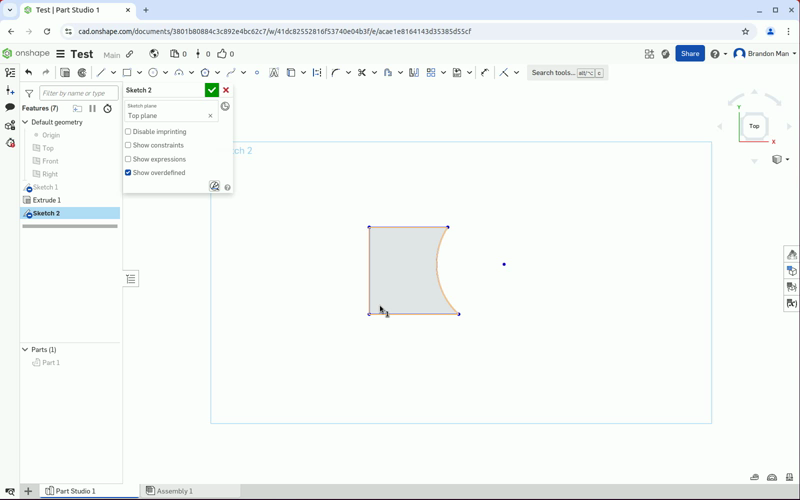
mouse_move(73, 352)
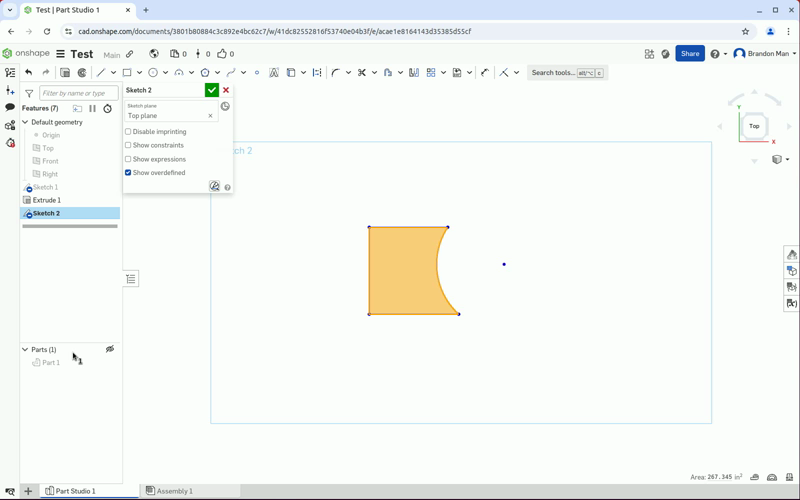
key(shift+y)
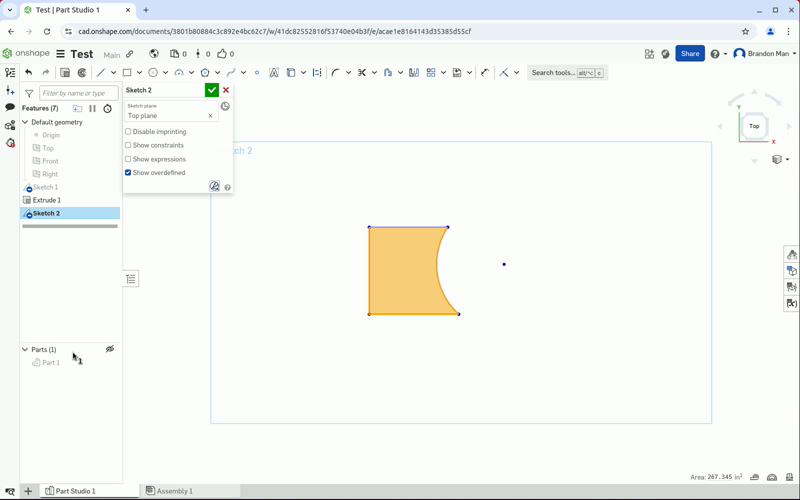
key(shift+e)
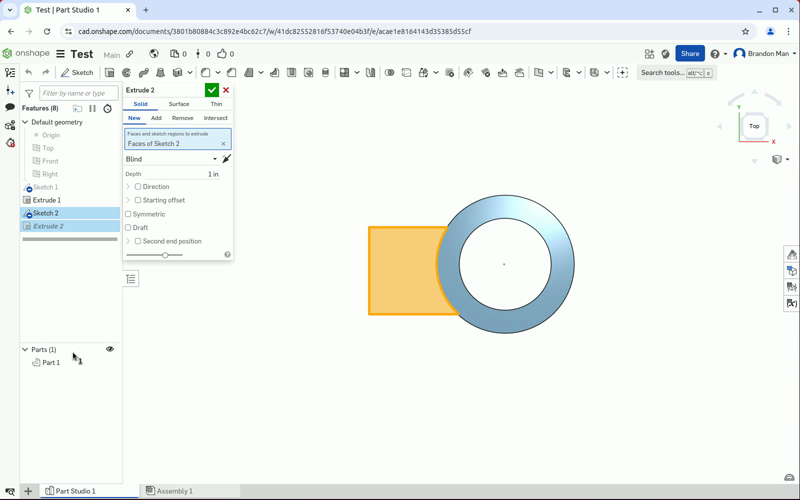
mouse_move(143, 106)
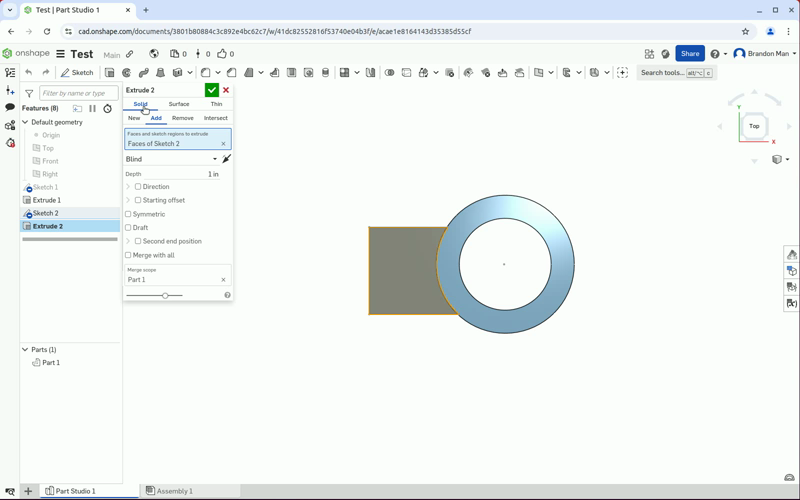
click(143, 106)
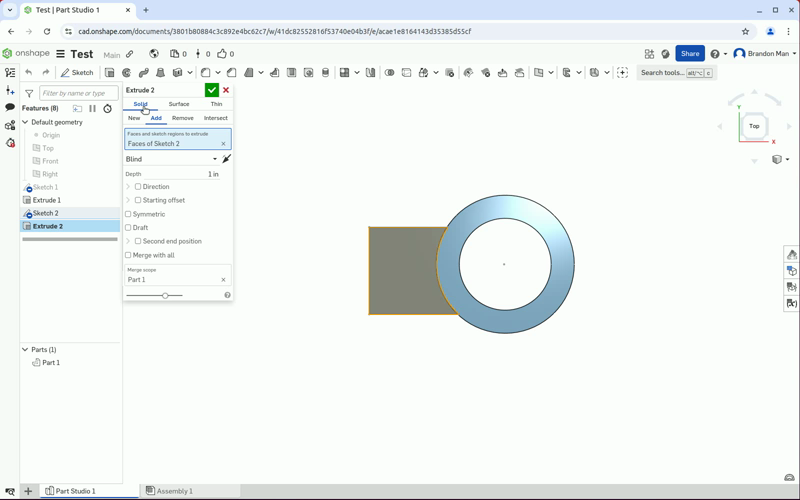
mouse_move(137, 120)
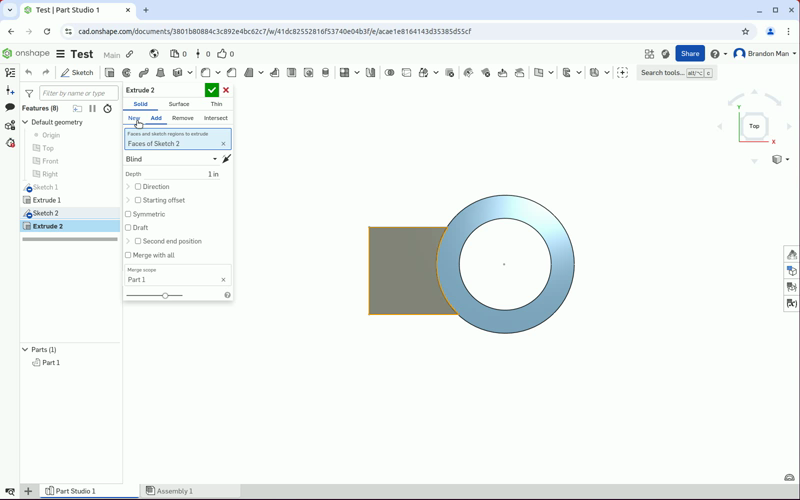
click(137, 120)
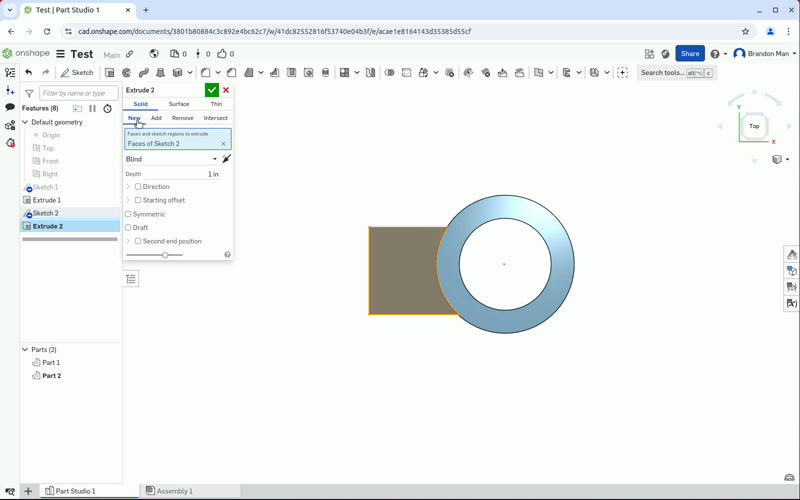
key(tab, 4)
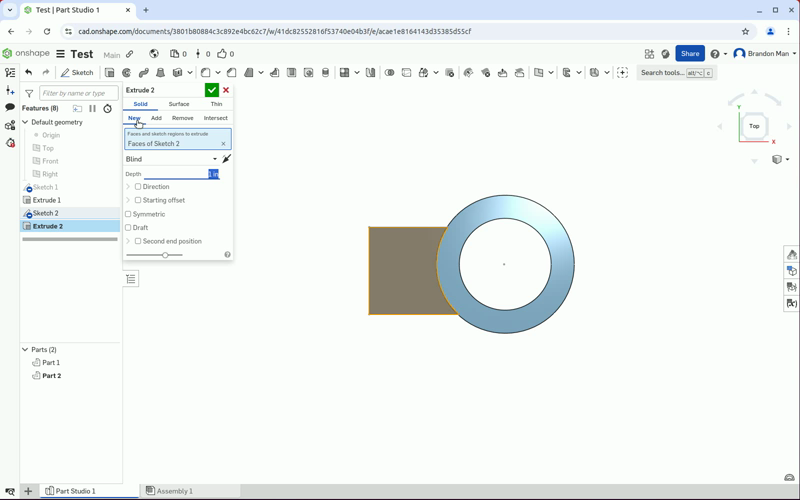
text(1.204)
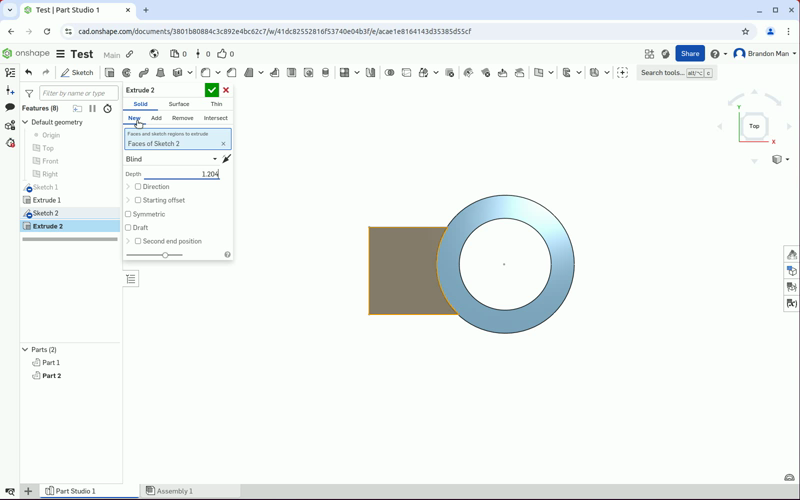
key(enter)
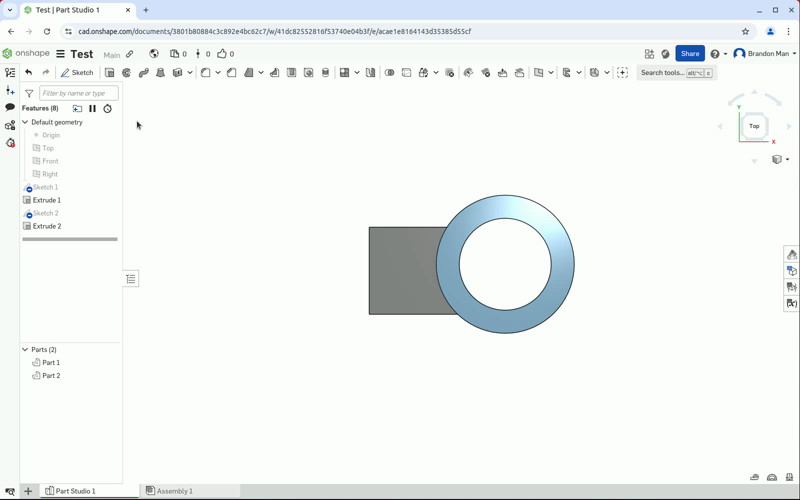
key(shift+h)
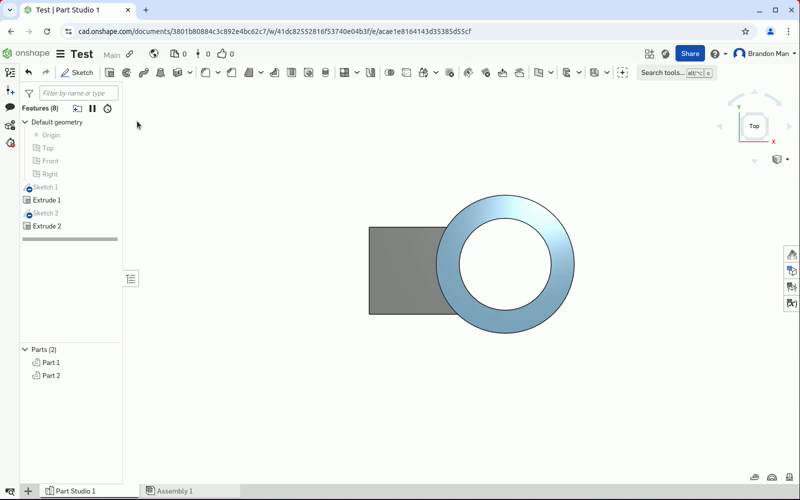
key(shift+h)
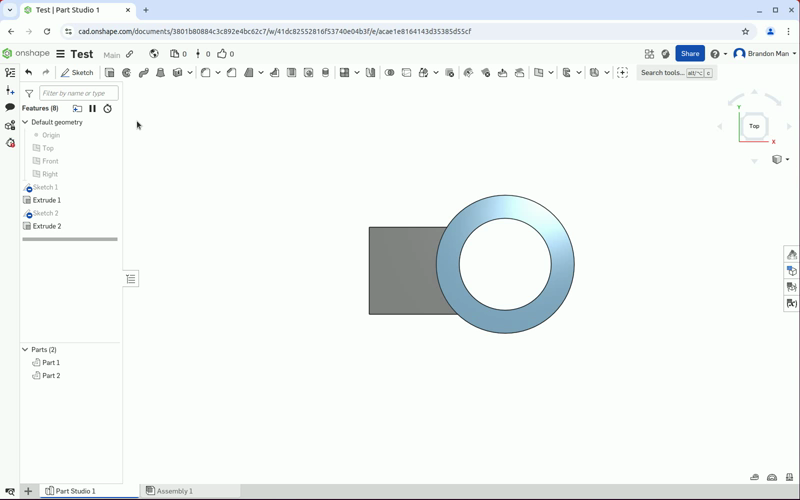
mouse_move(73, 189)
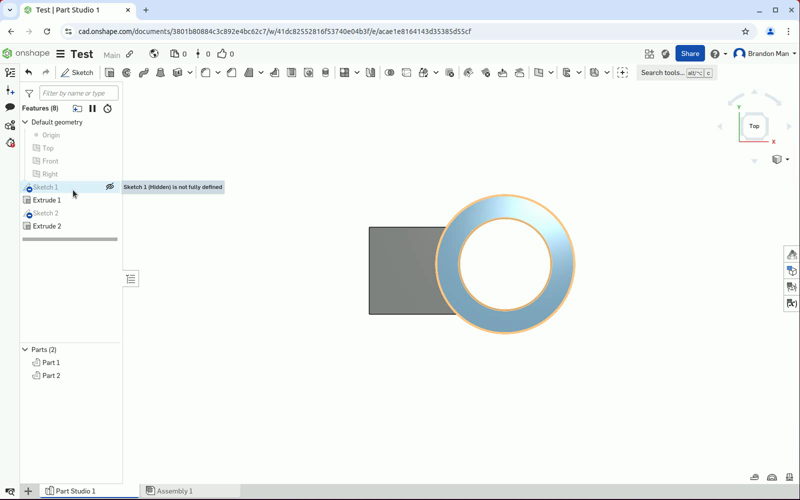
click(73, 189)
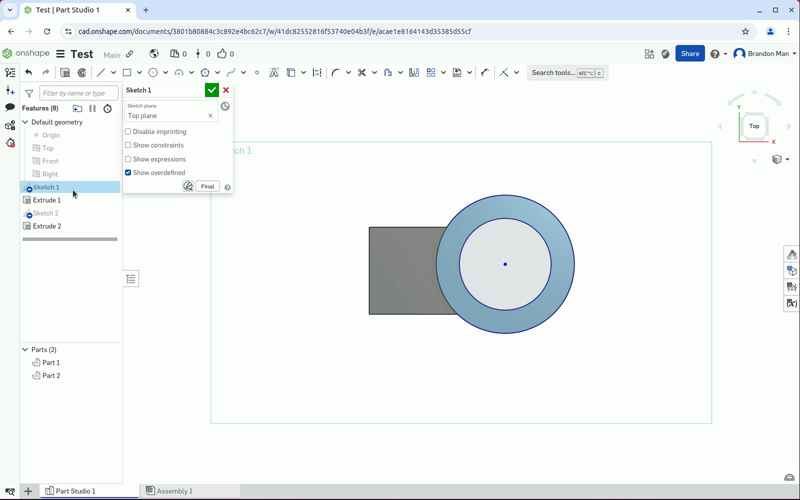
mouse_move(229, 92)
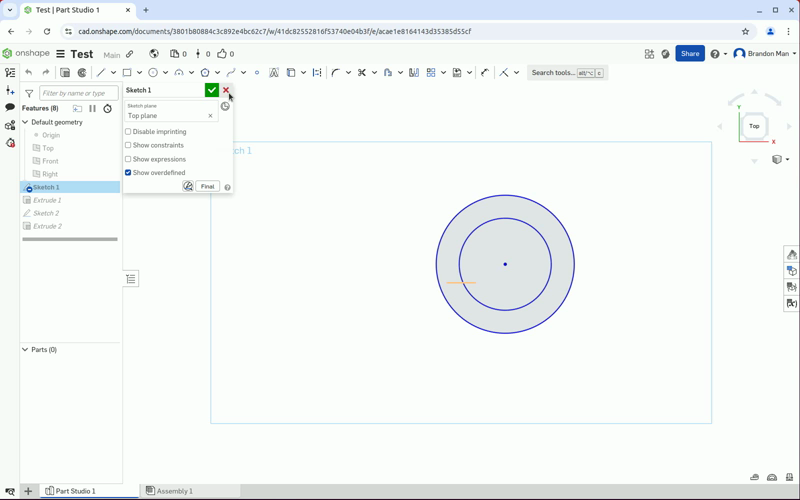
click(229, 92)
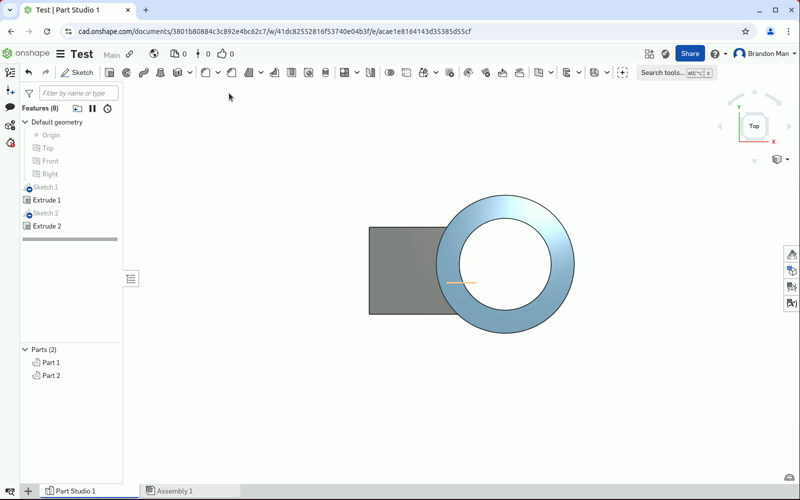
mouse_move(73, 352)
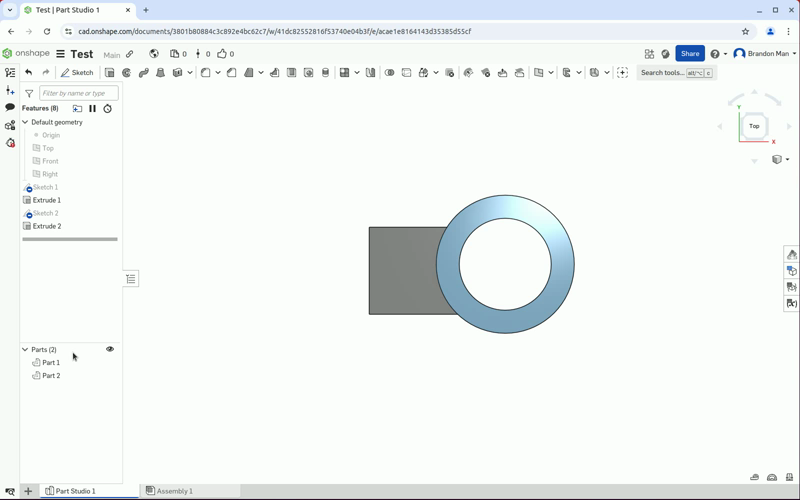
key(y)
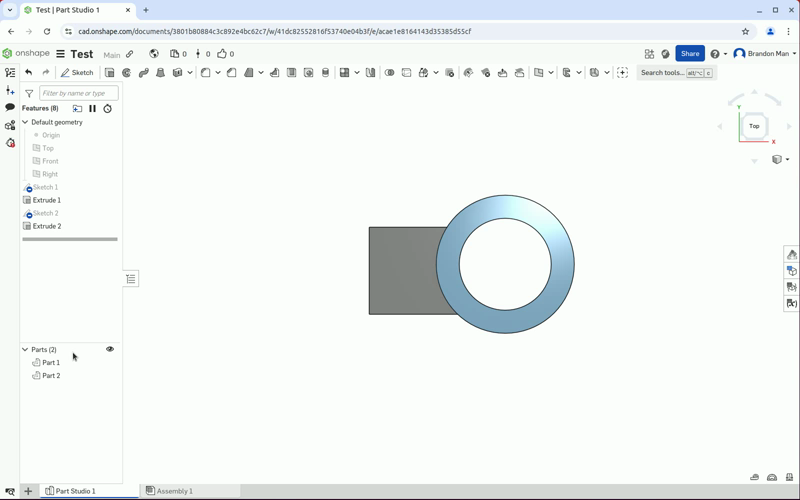
key(shift+p)
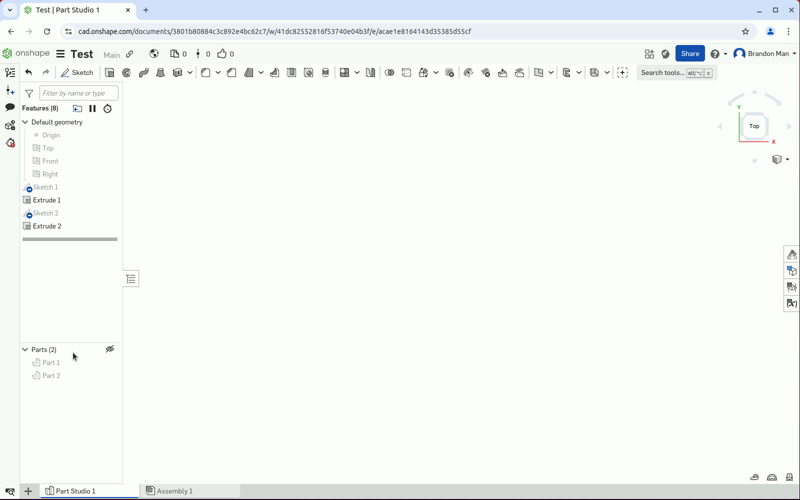
key(space)
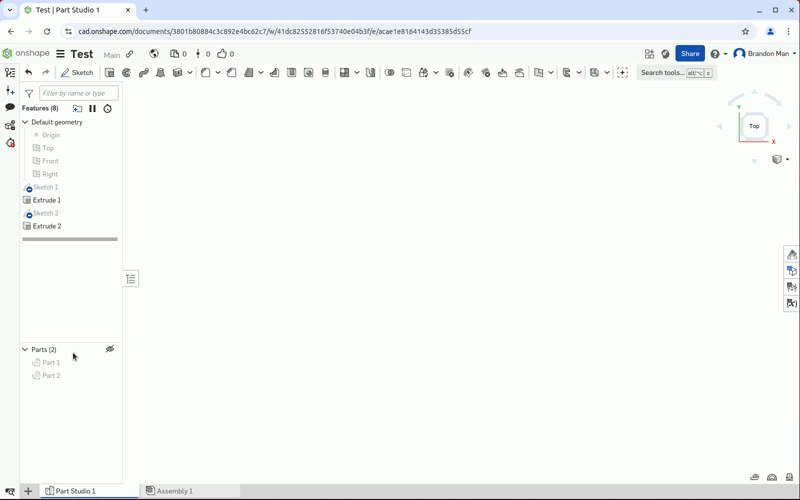
key_down(shift)
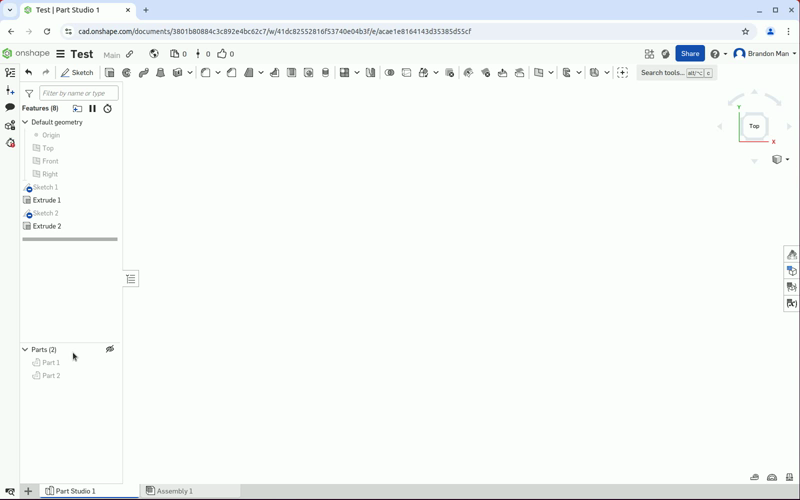
key(up)
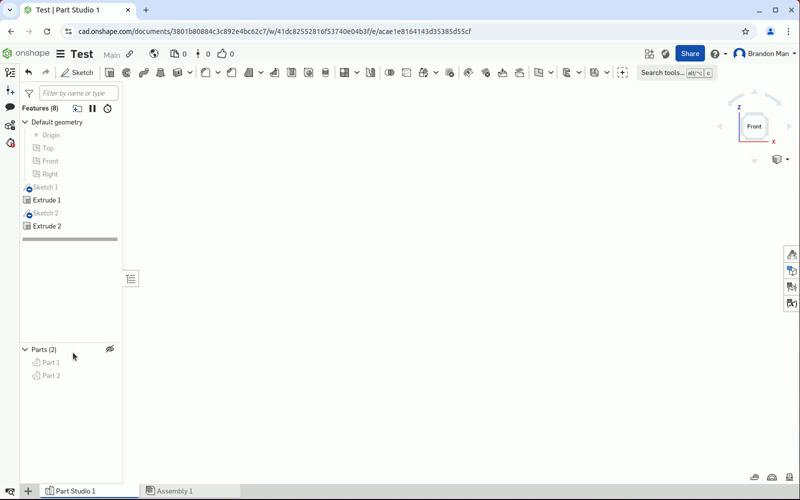
key_up(shift)
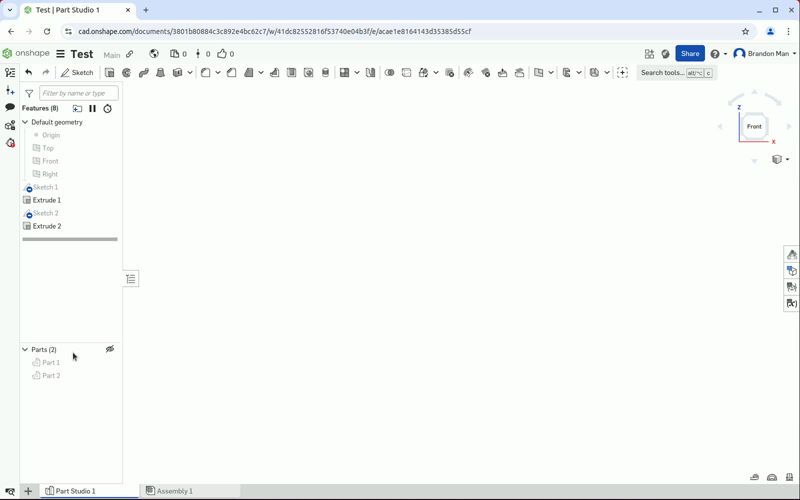
mouse_move(73, 352)
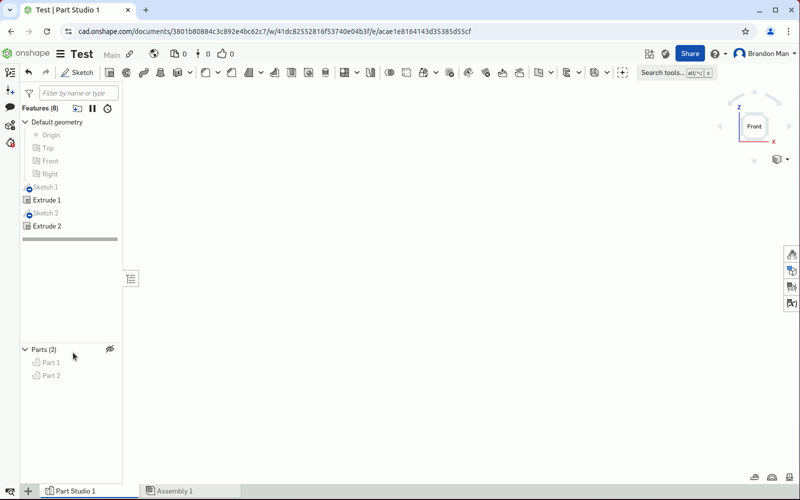
key(shift+y)
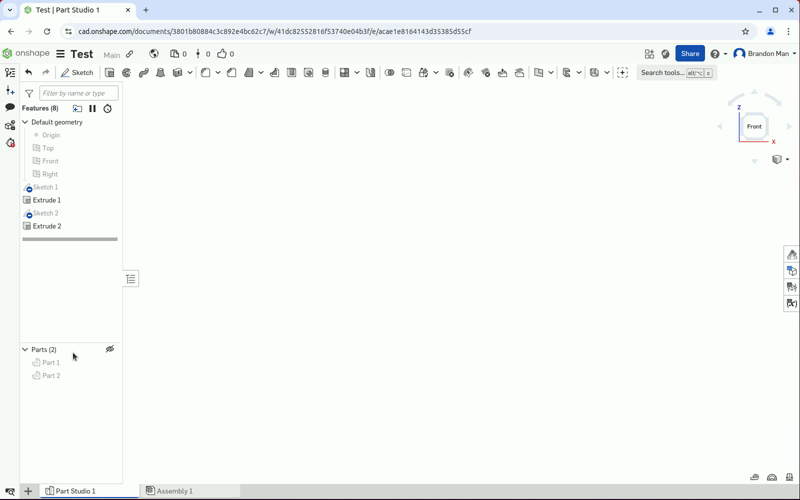
key(shift+s)
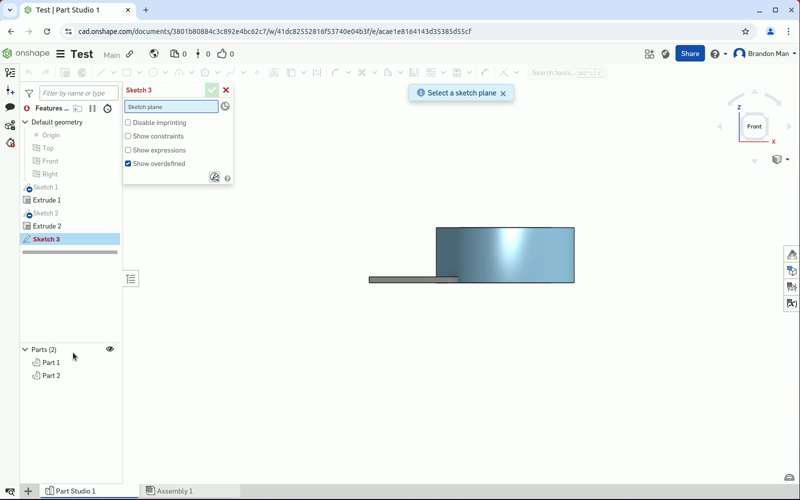
mouse_move(73, 163)
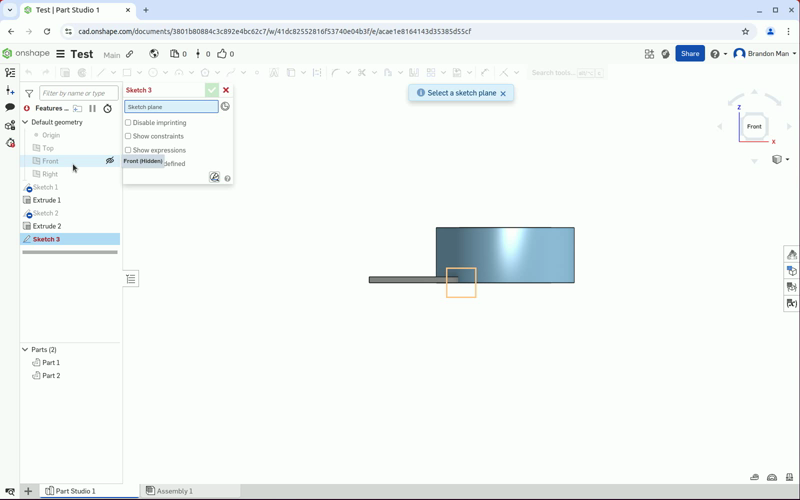
click(73, 163)
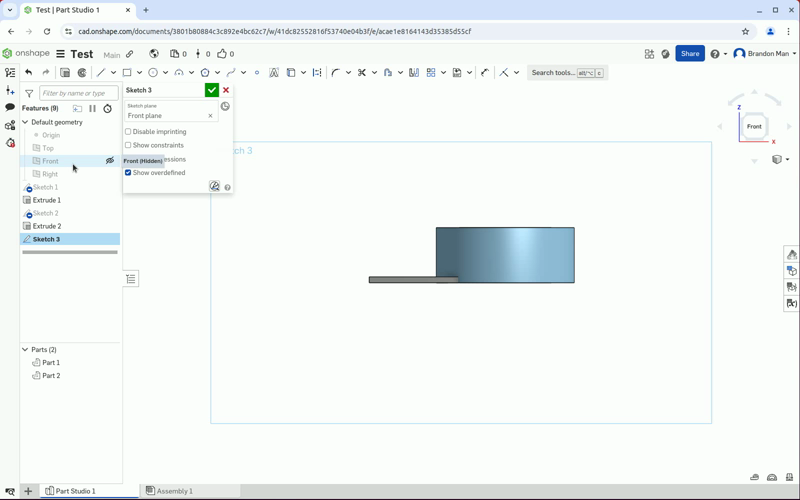
mouse_move(73, 352)
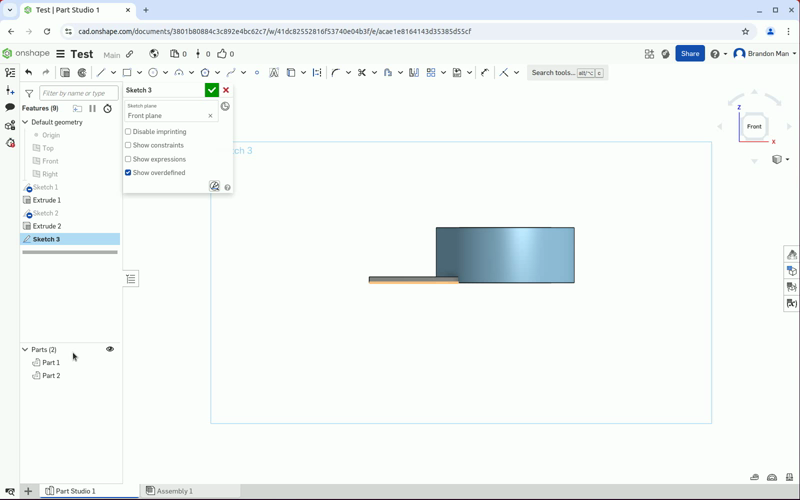
key(y)
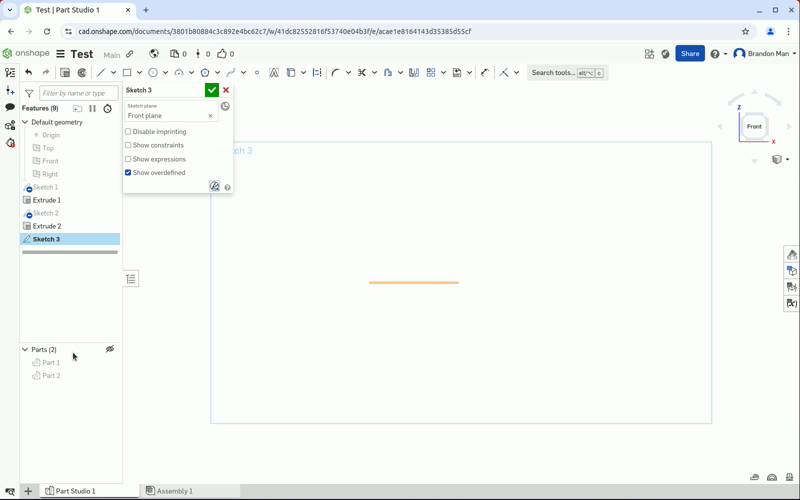
key(l)
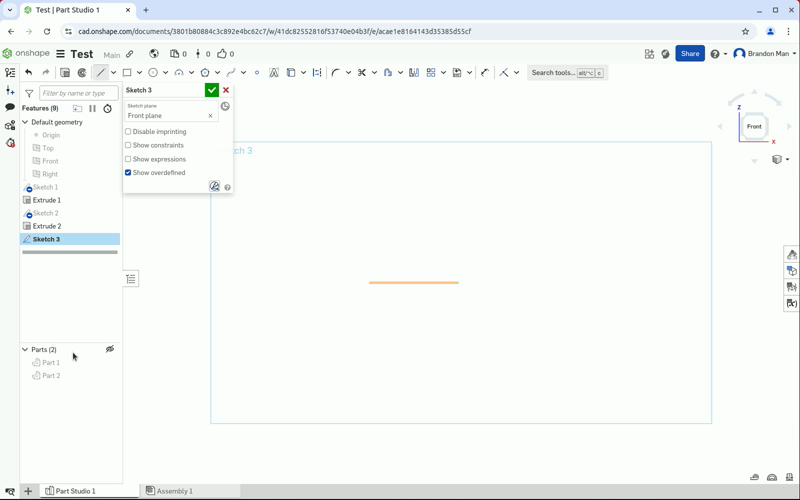
key_down(shift)
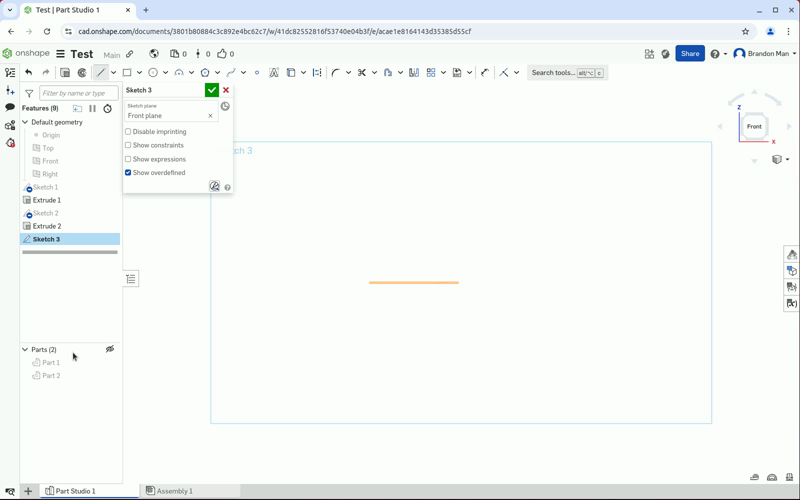
mouse_move(379, 275)
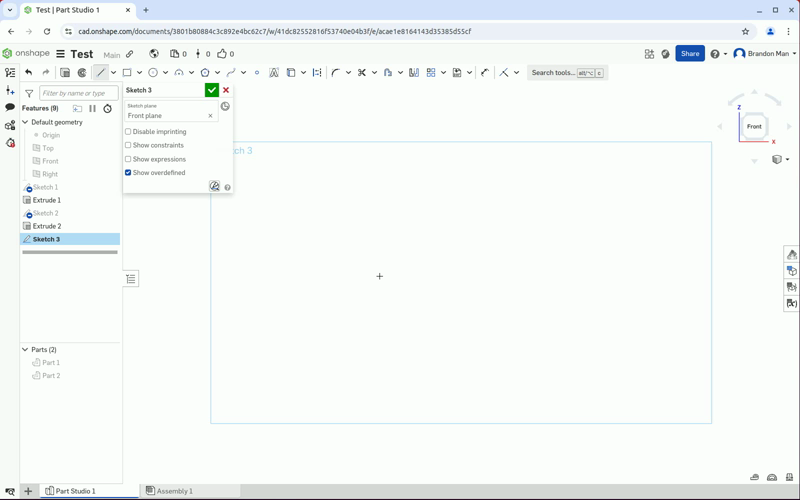
click(379, 275)
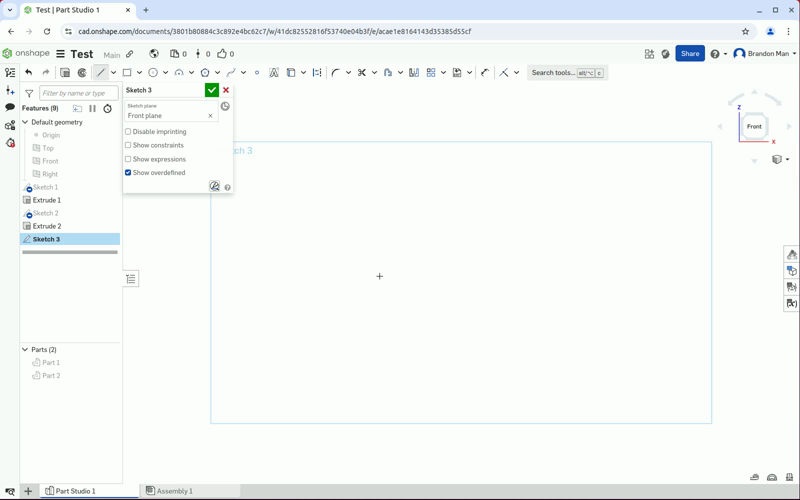
key_up(shift)
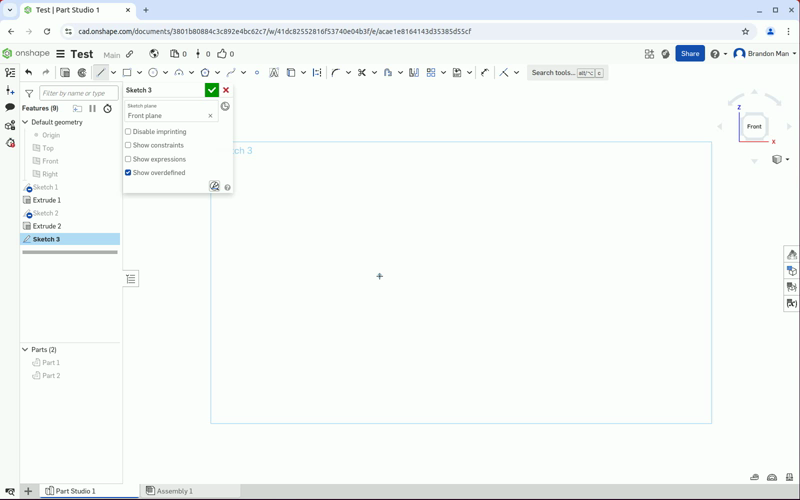
key_down(shift)
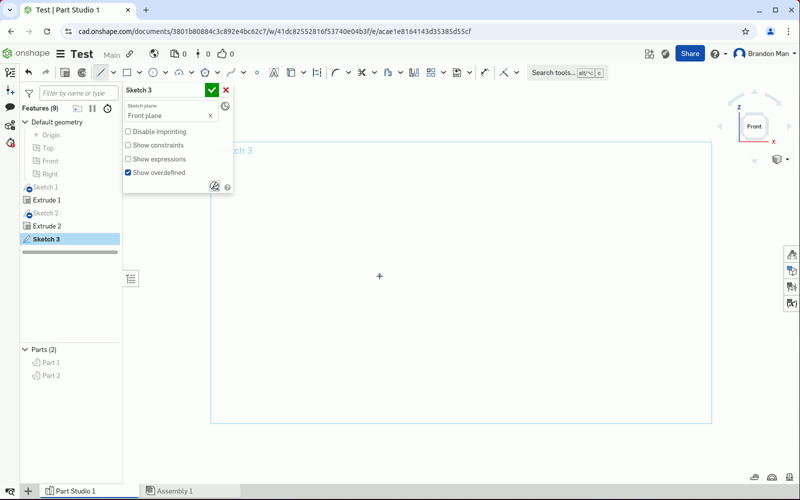
mouse_move(409, 275)
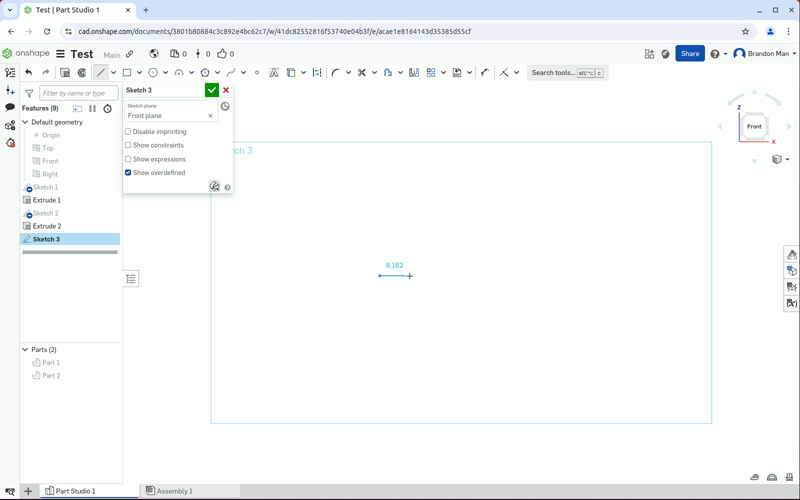
mouse_move(436, 276)
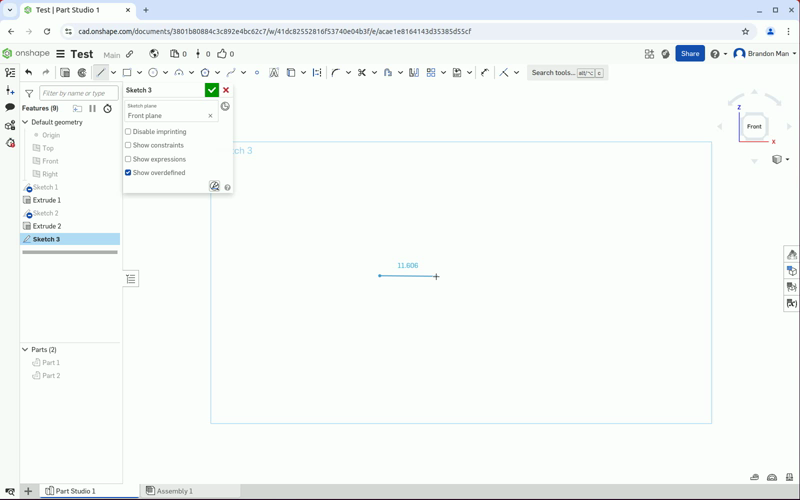
click(436, 276)
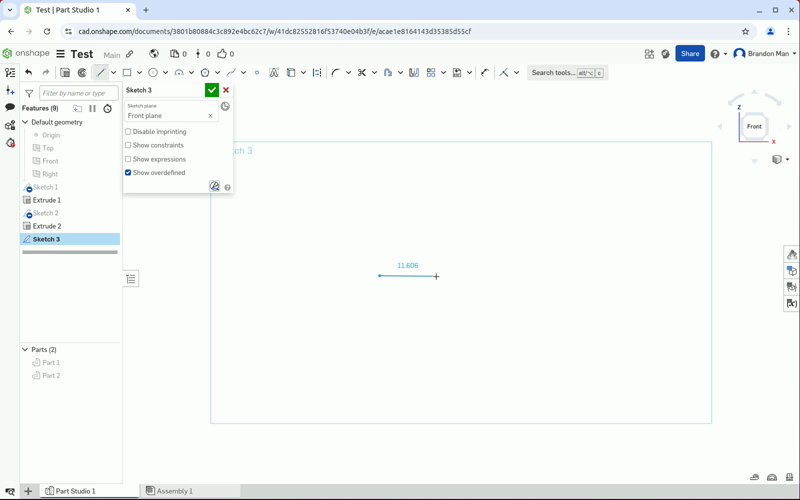
key_up(shift)
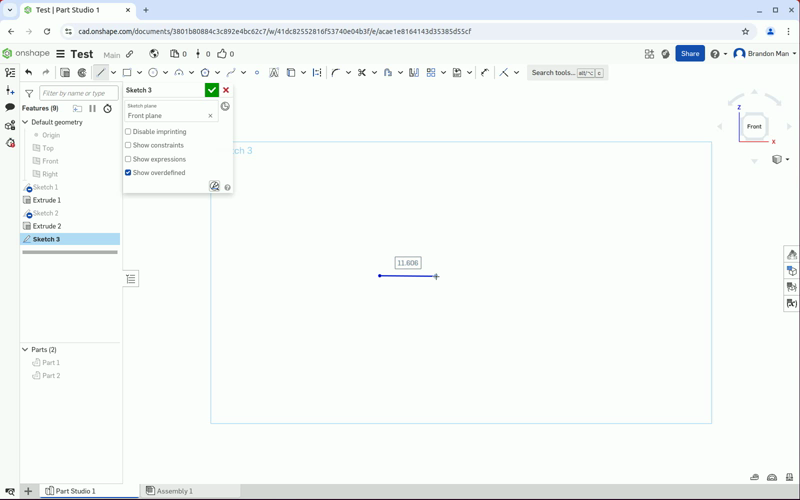
key_down(shift)
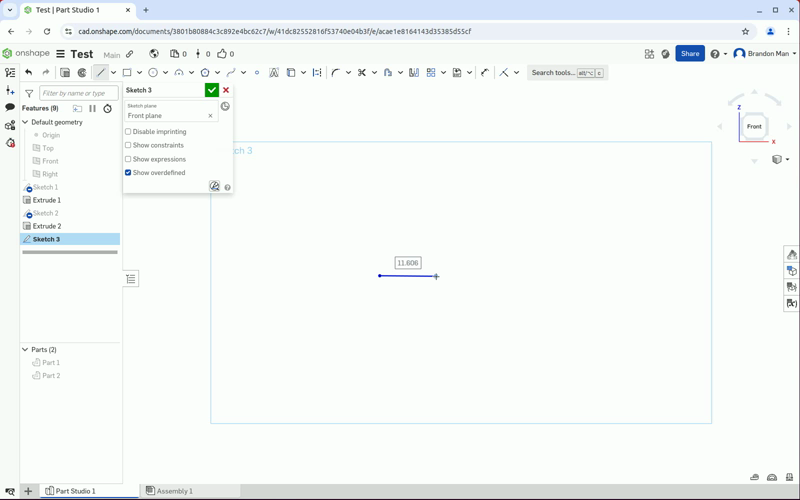
mouse_move(466, 276)
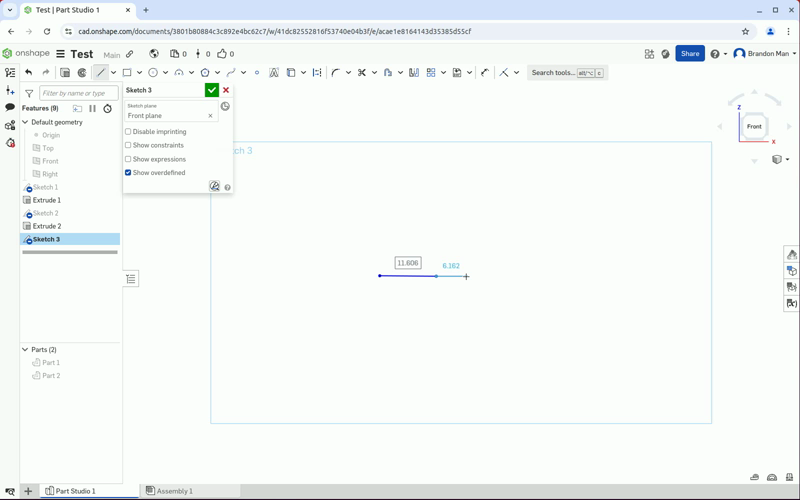
mouse_move(436, 238)
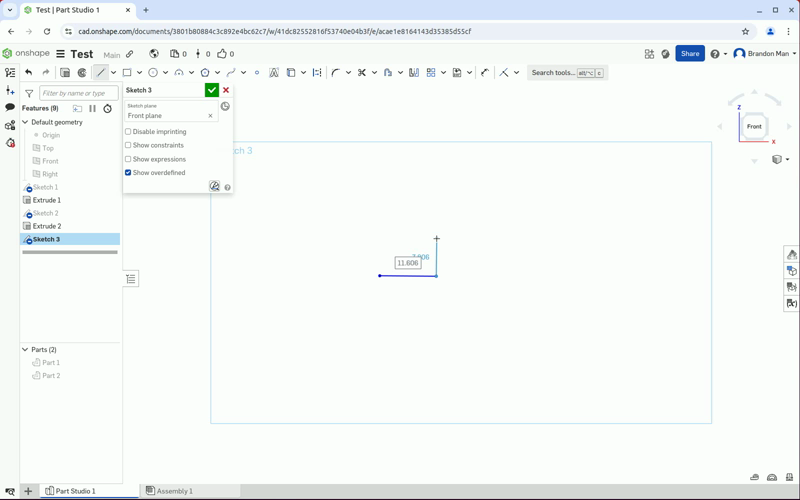
click(436, 238)
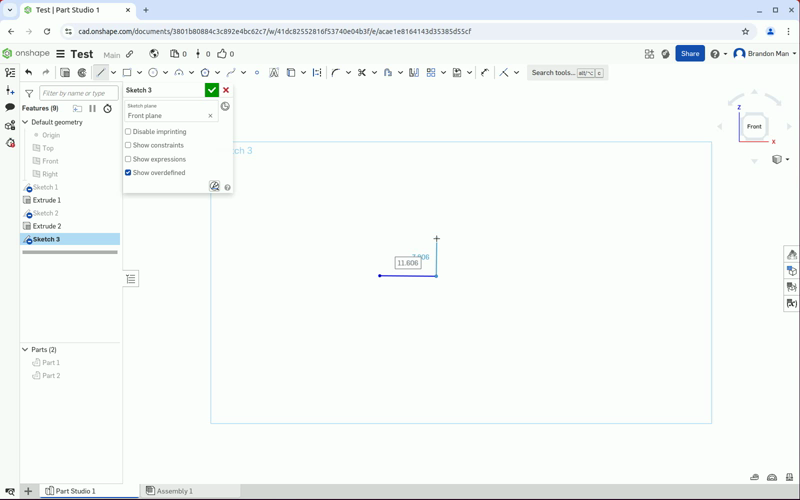
key_up(shift)
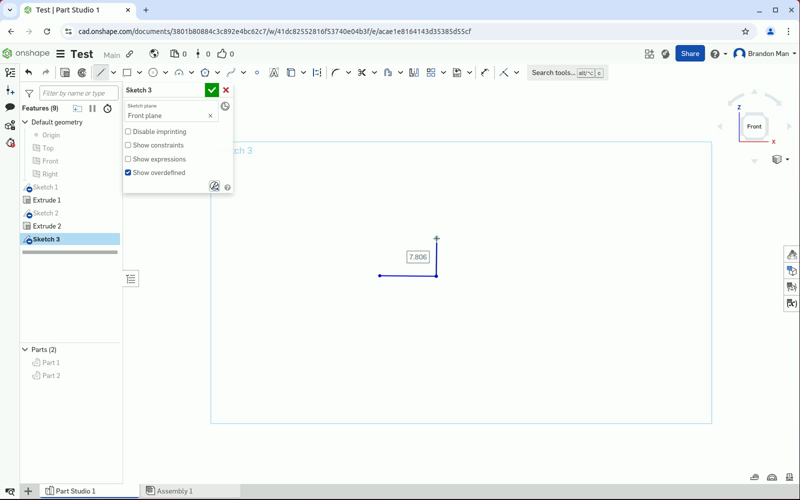
key_down(shift)
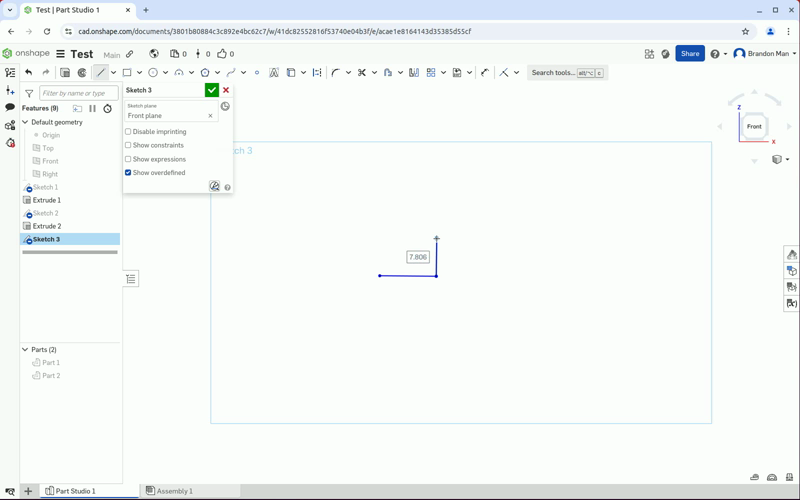
mouse_move(379, 275)
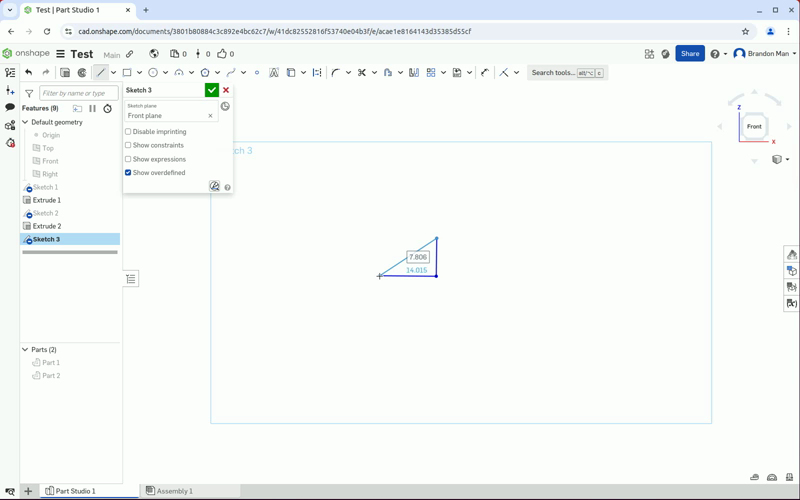
key_up(shift)
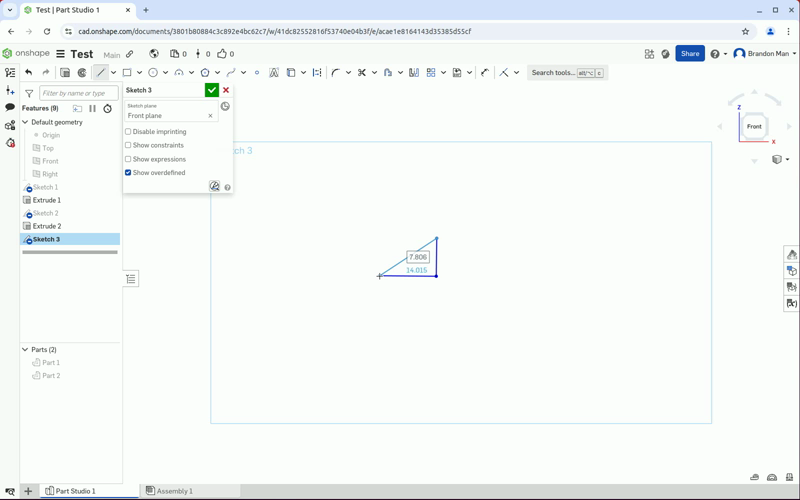
click(379, 275)
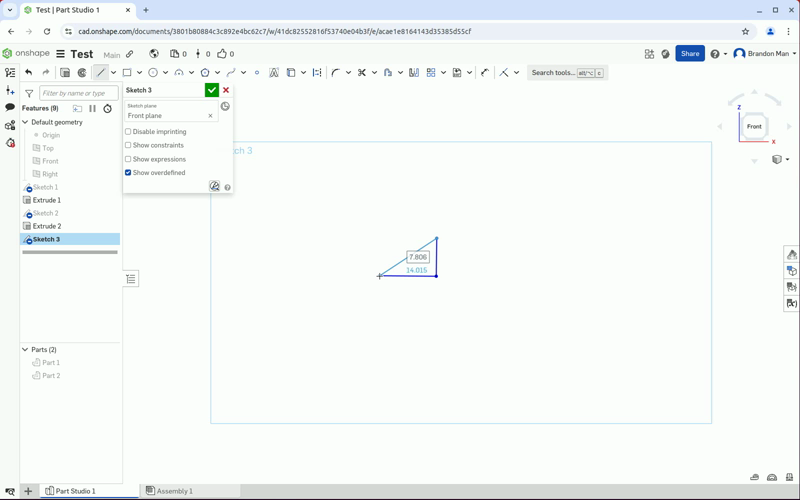
key(esc)
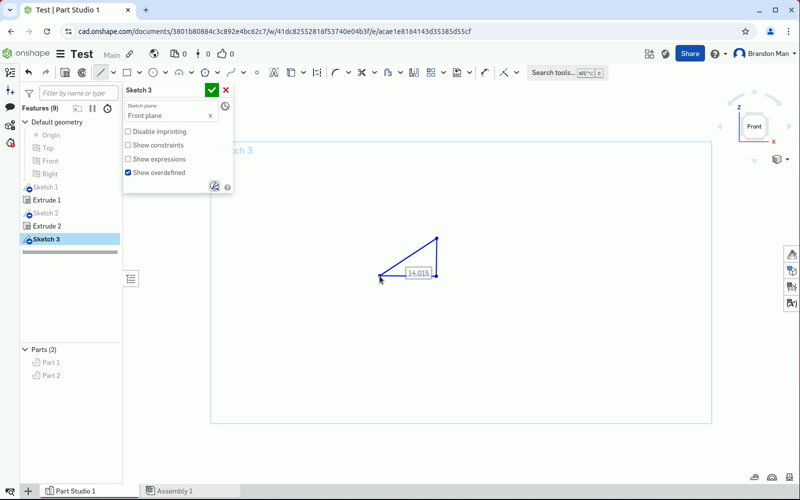
mouse_move(422, 269)
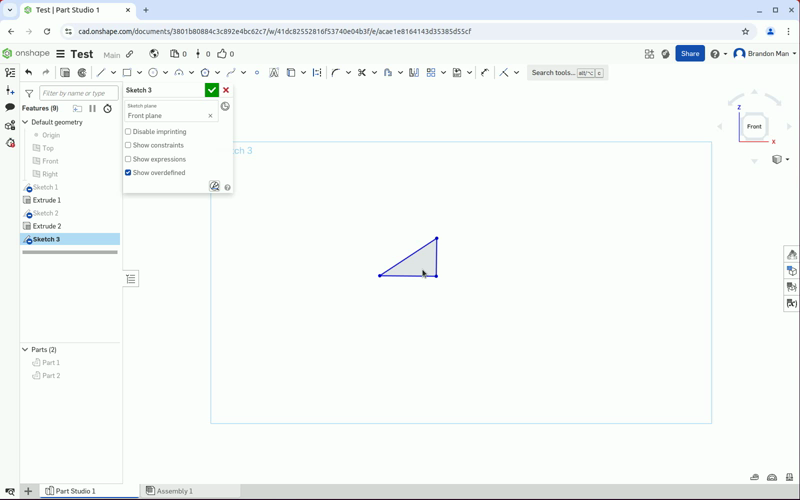
scroll(6)
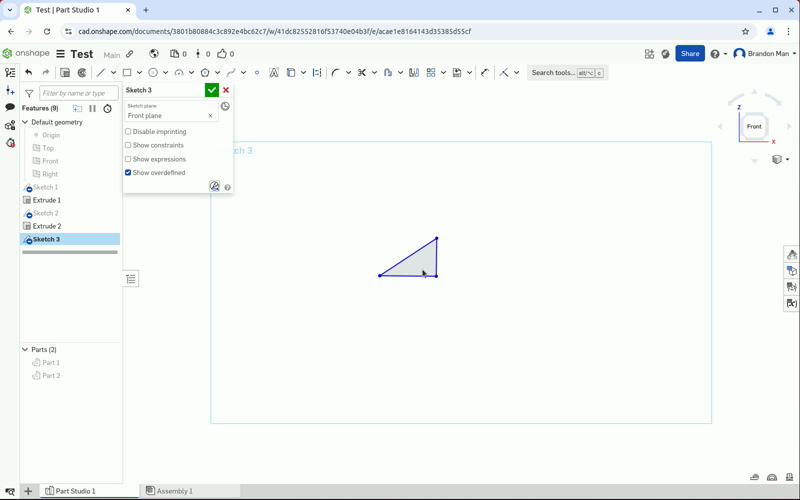
scroll(6)
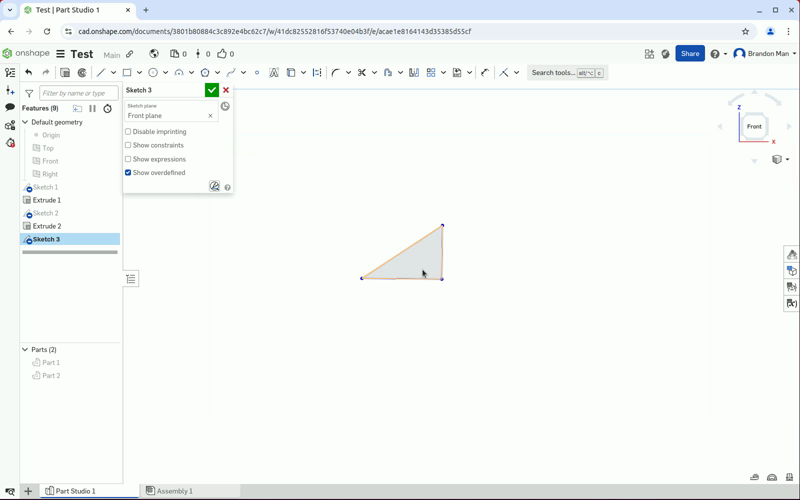
scroll(6)
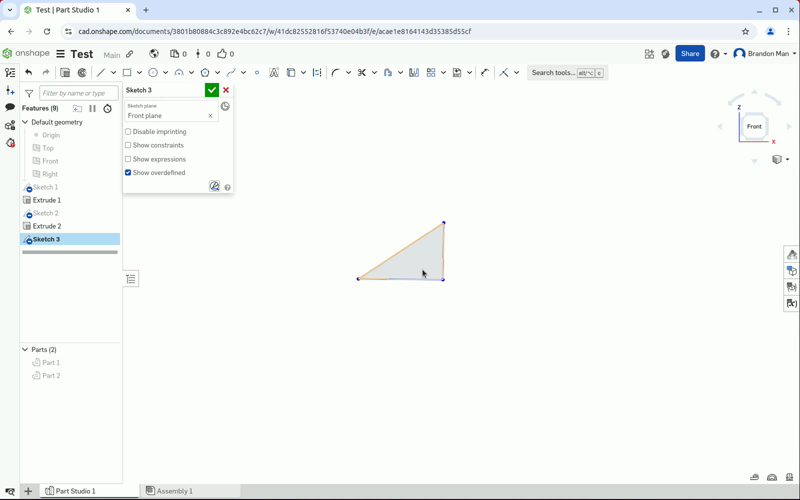
scroll(6)
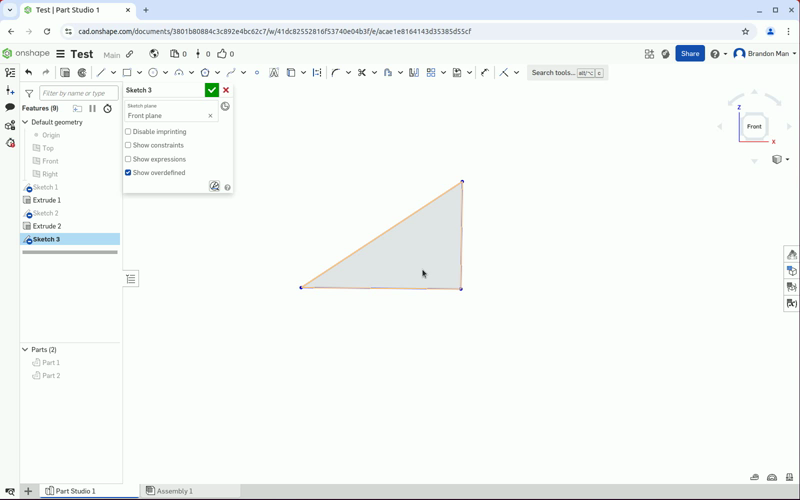
scroll(6)
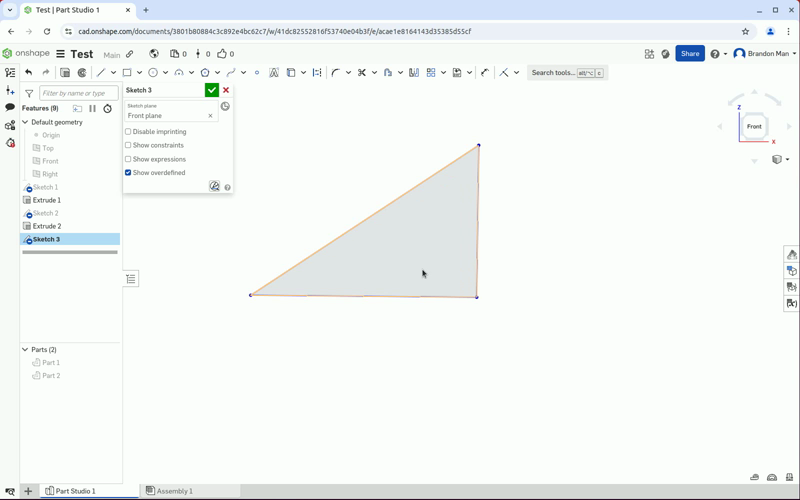
scroll(6)
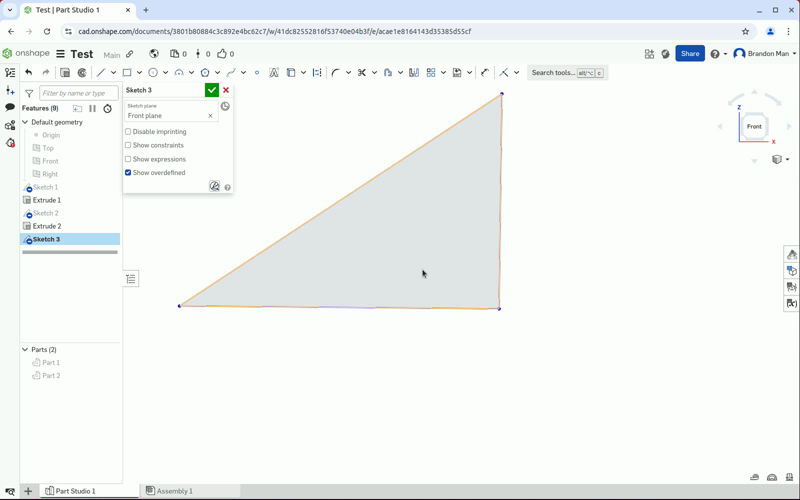
scroll(6)
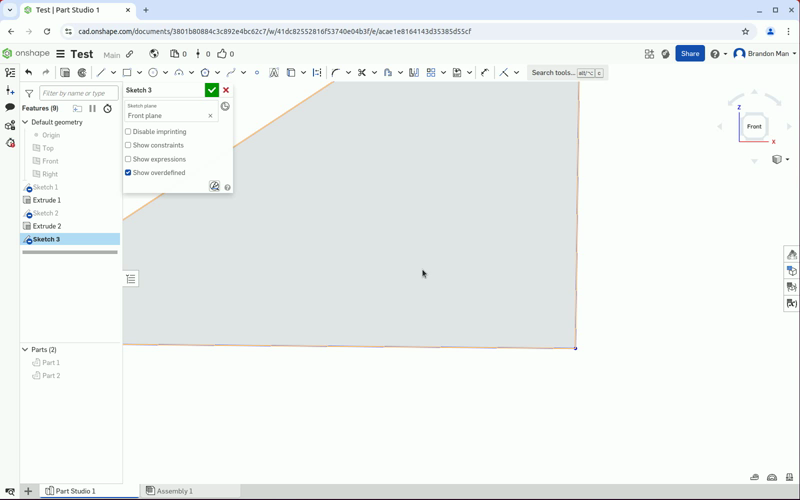
click(422, 269)
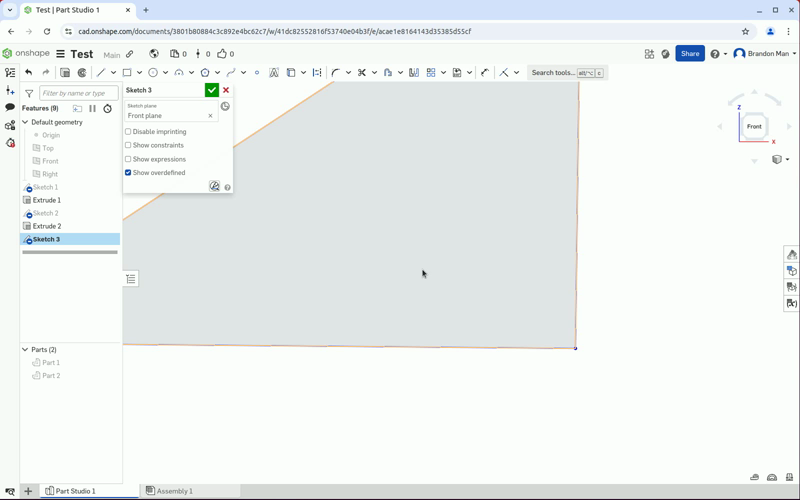
scroll(-6)
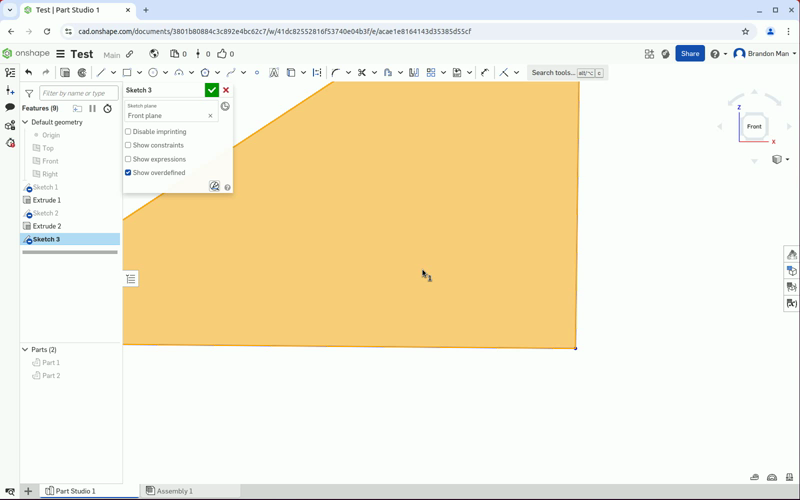
scroll(-6)
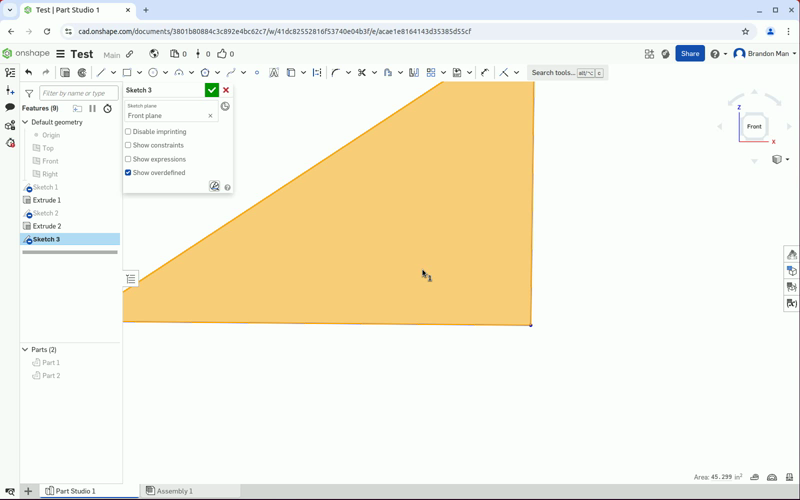
scroll(-6)
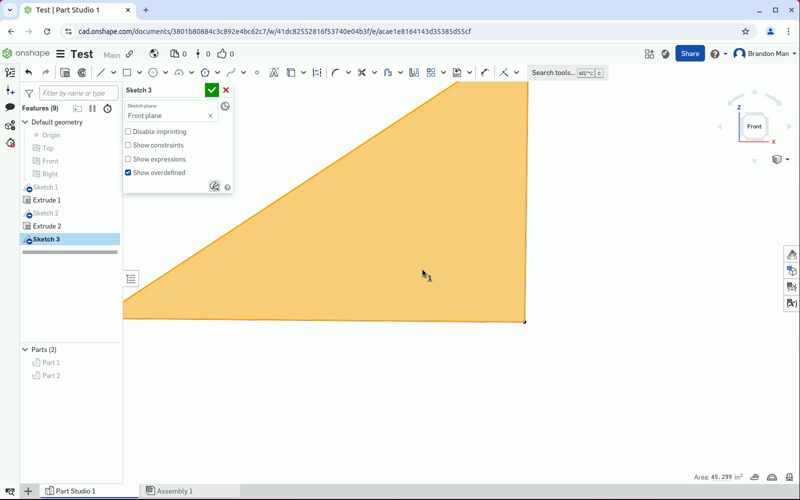
scroll(-6)
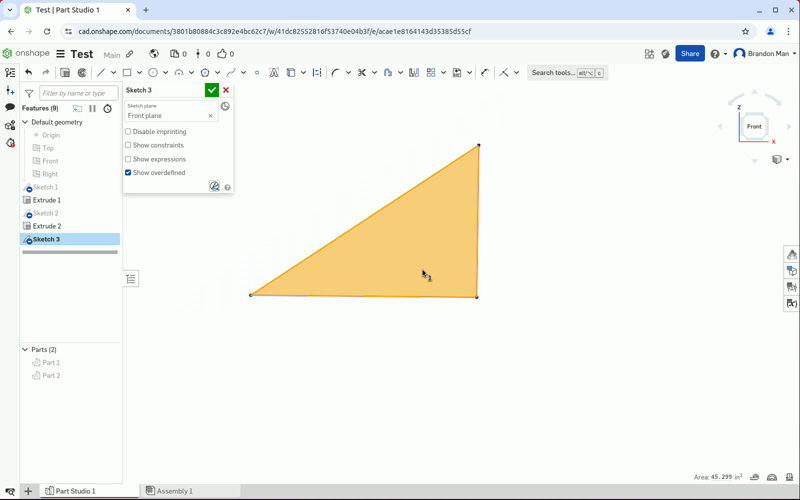
scroll(-6)
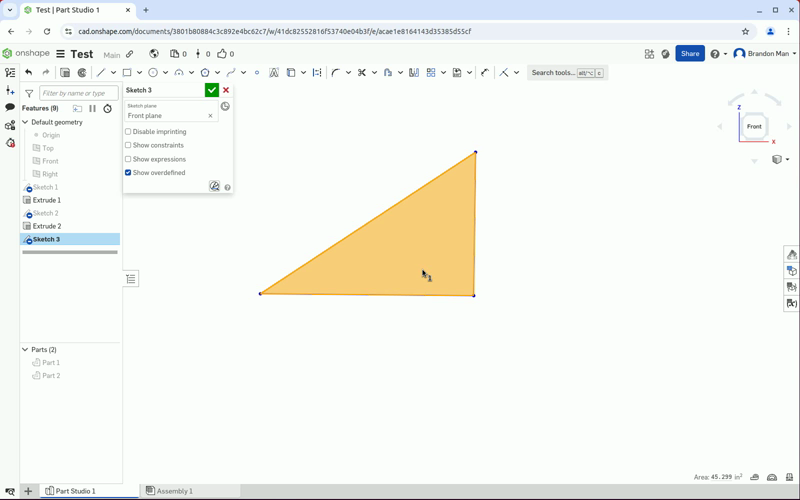
scroll(-6)
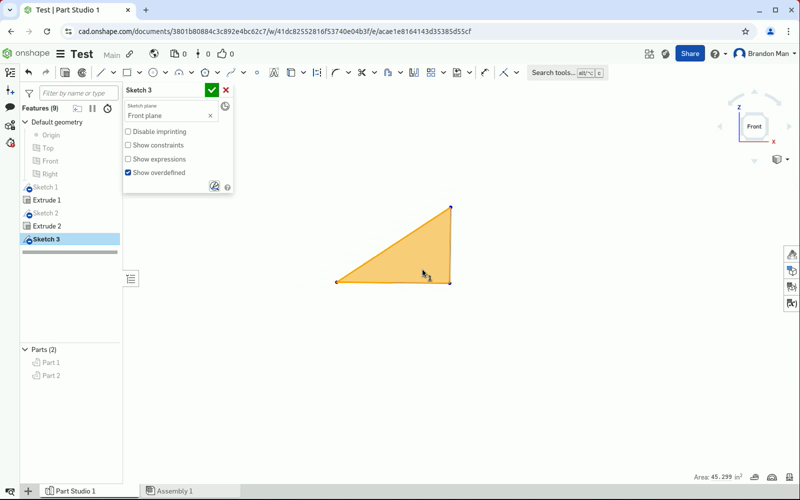
scroll(-6)
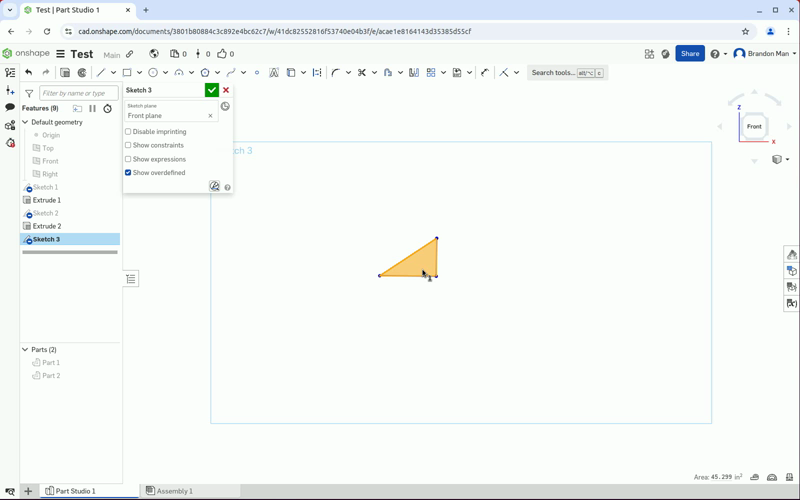
mouse_move(73, 352)
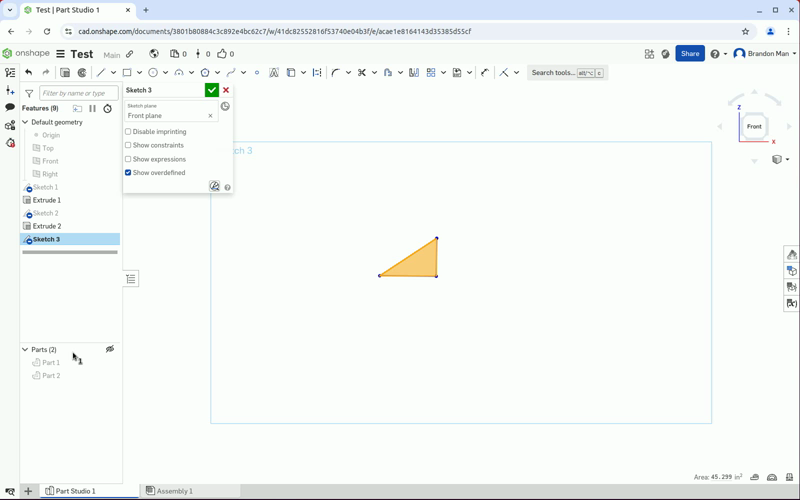
key(shift+y)
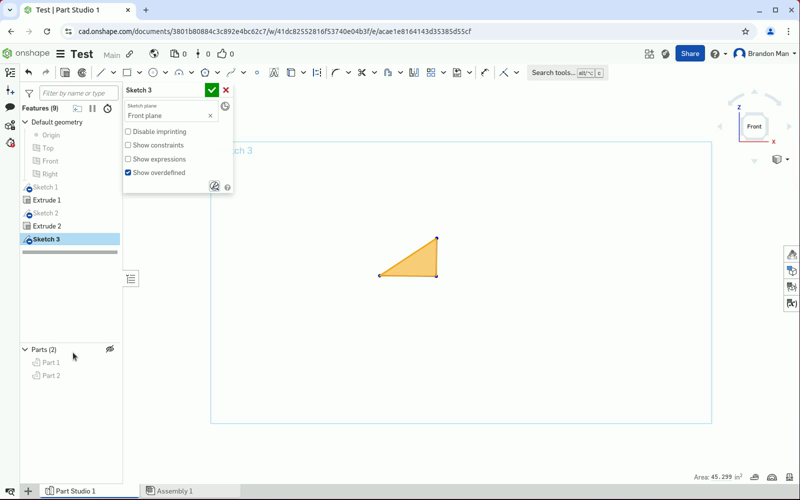
key(shift+e)
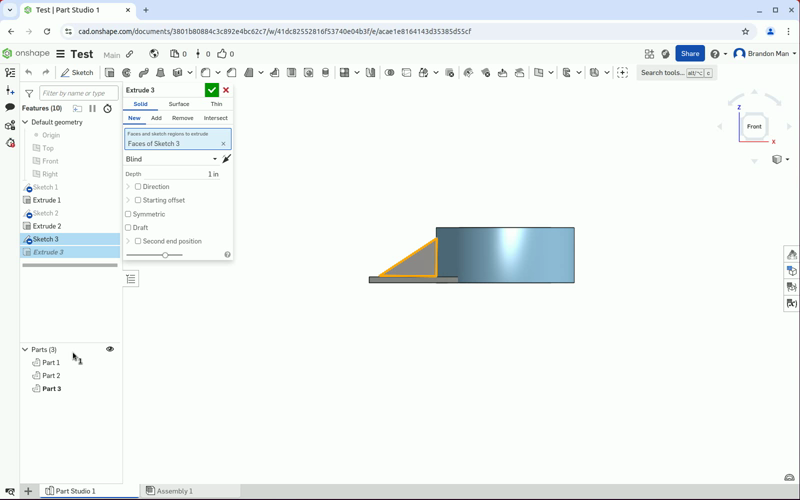
mouse_move(143, 106)
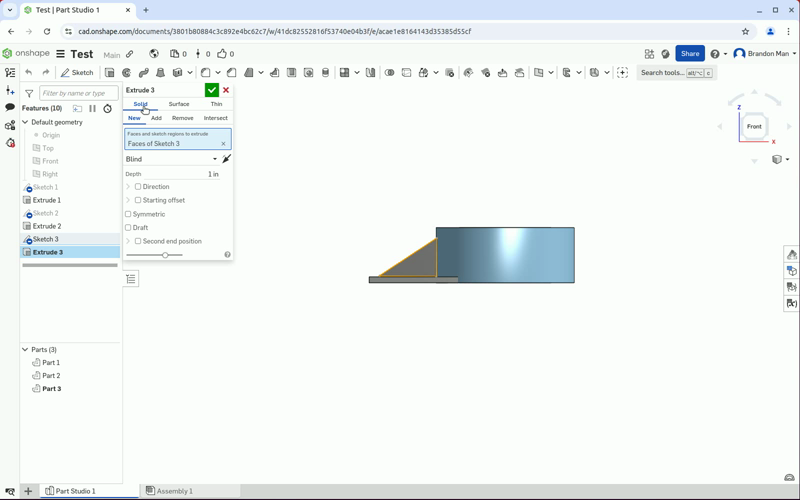
click(143, 106)
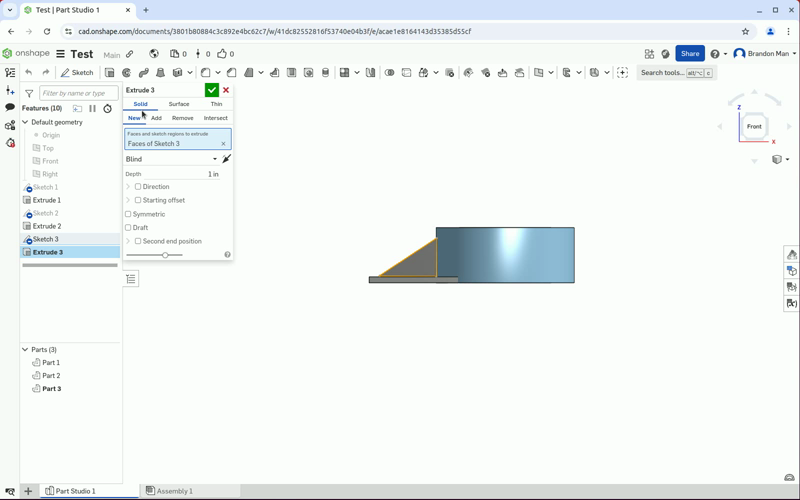
mouse_move(137, 120)
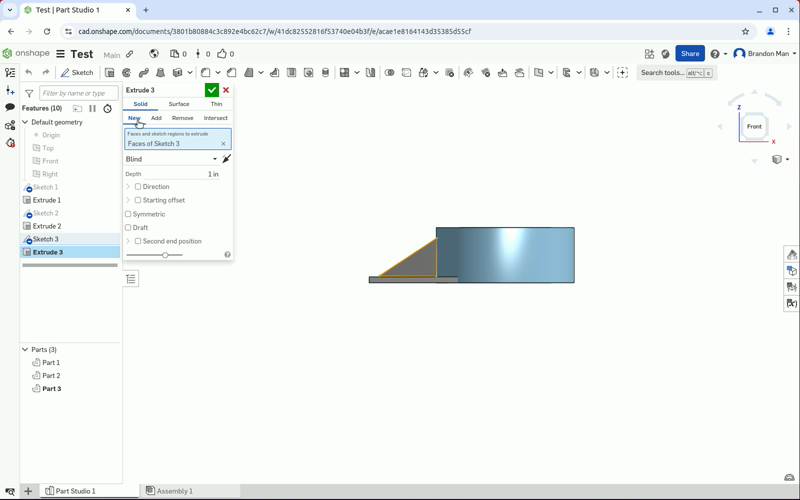
click(137, 120)
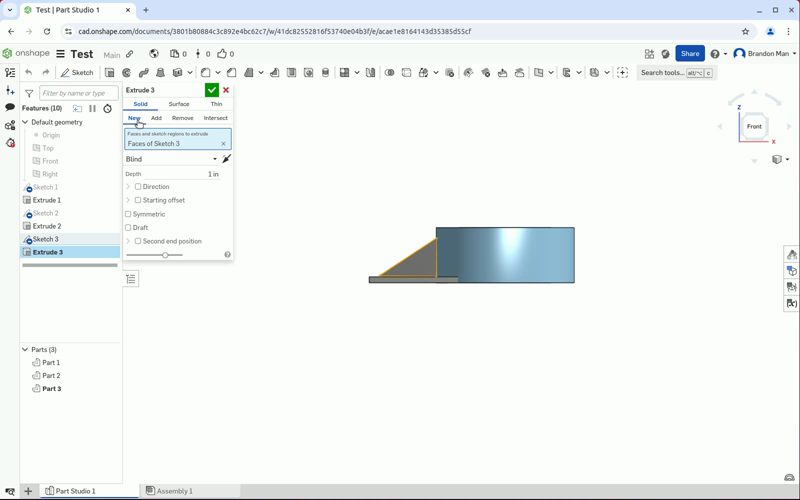
key(tab, 4)
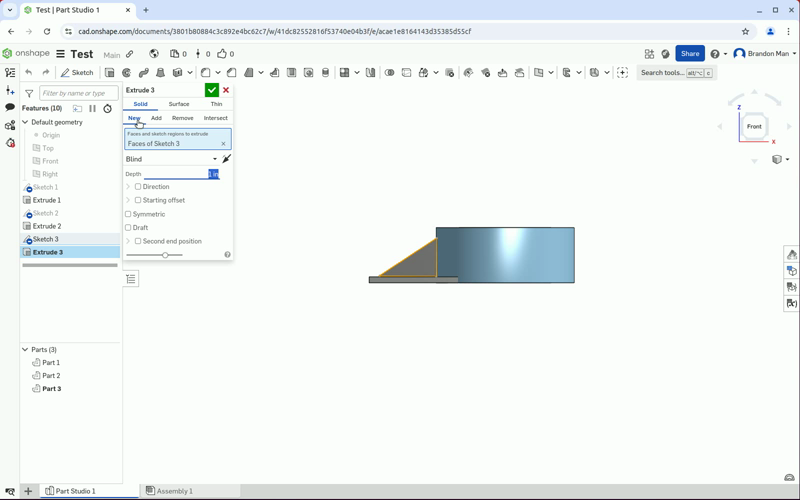
text(-4.333)
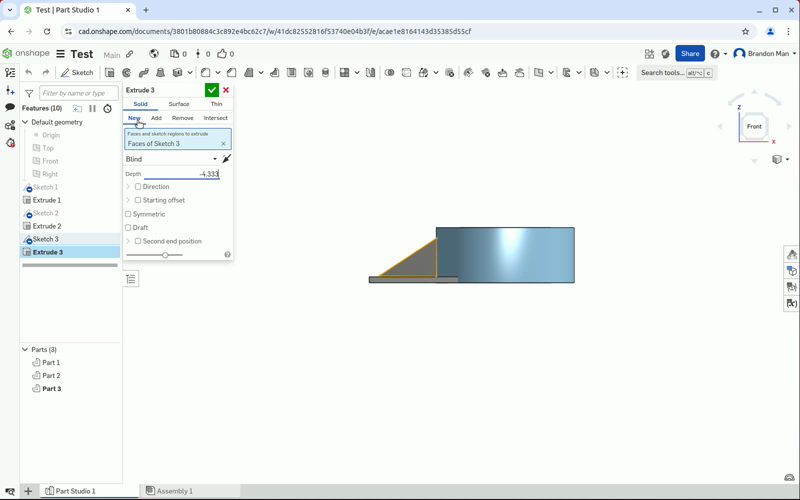
key(enter)
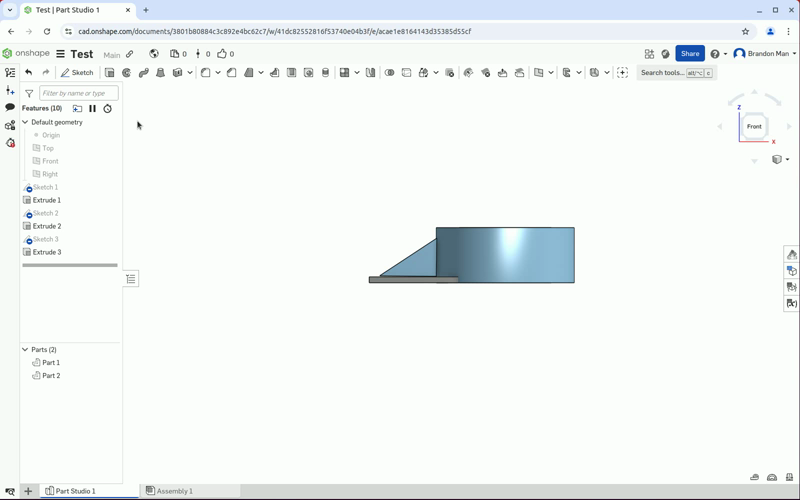
key(shift+h)
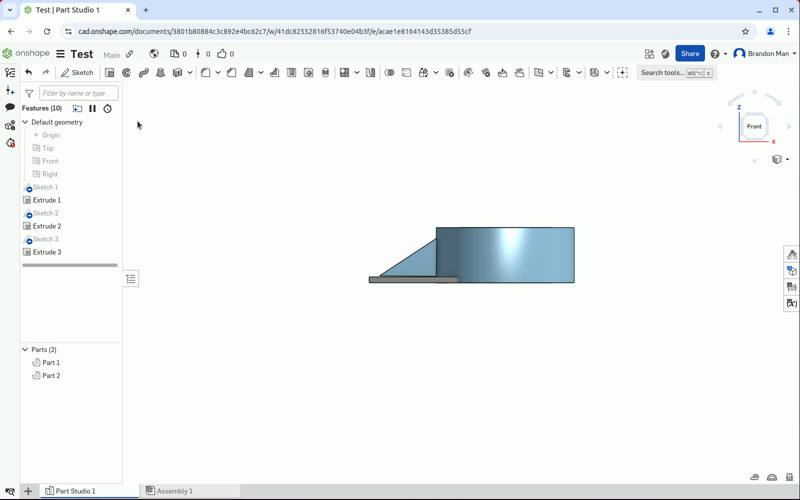
key(shift+h)
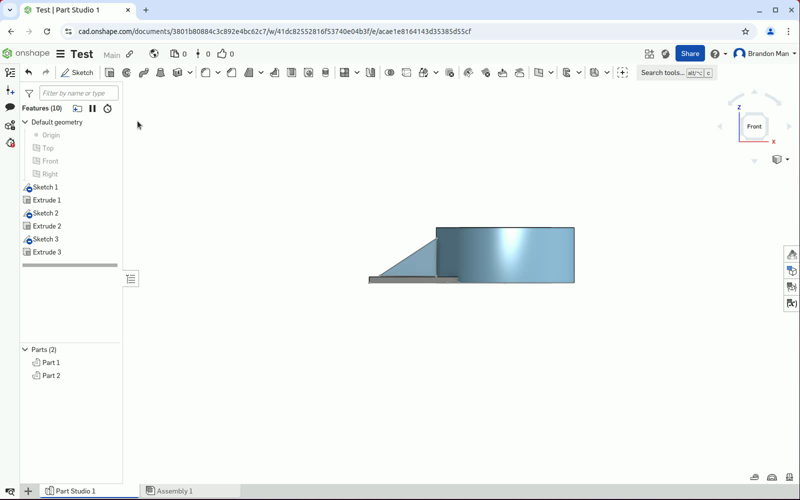
key(shift+7)
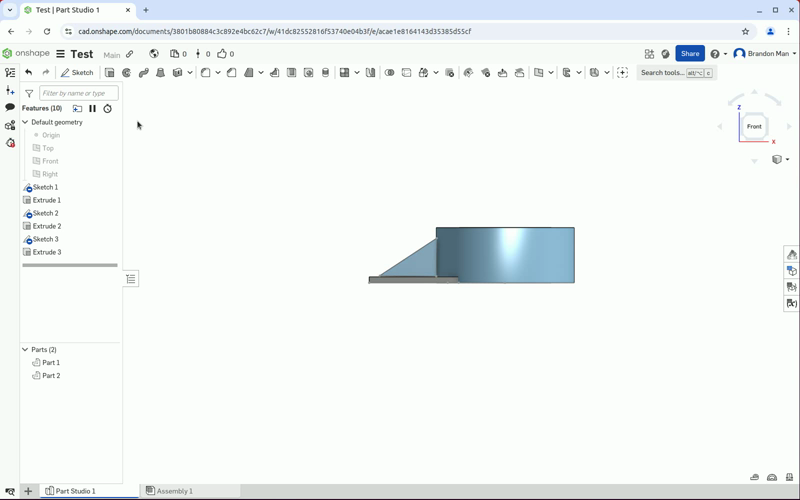
key(left, 2)
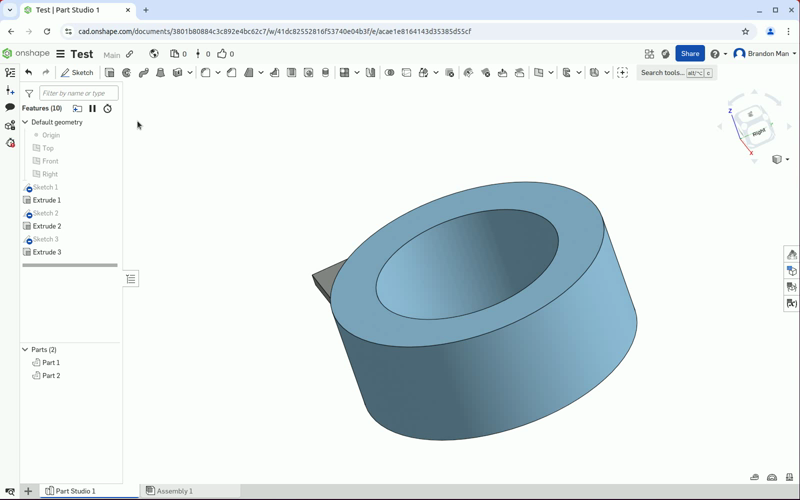
key(down, 2)
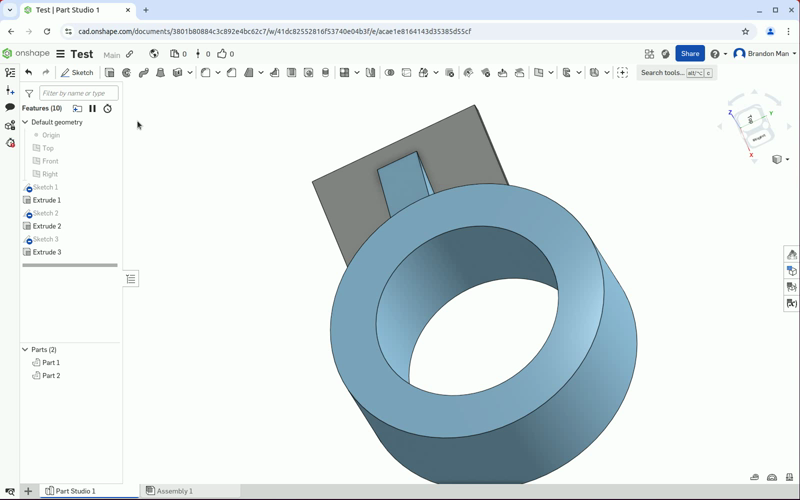
key(up, 2)
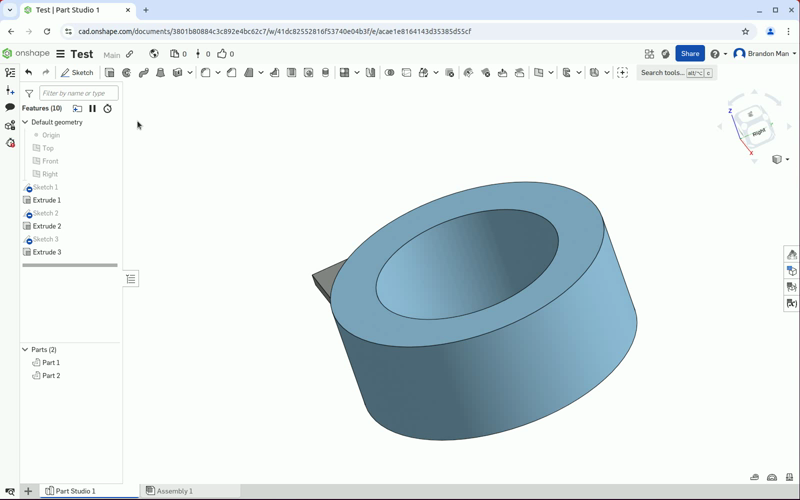
key(right, 2)
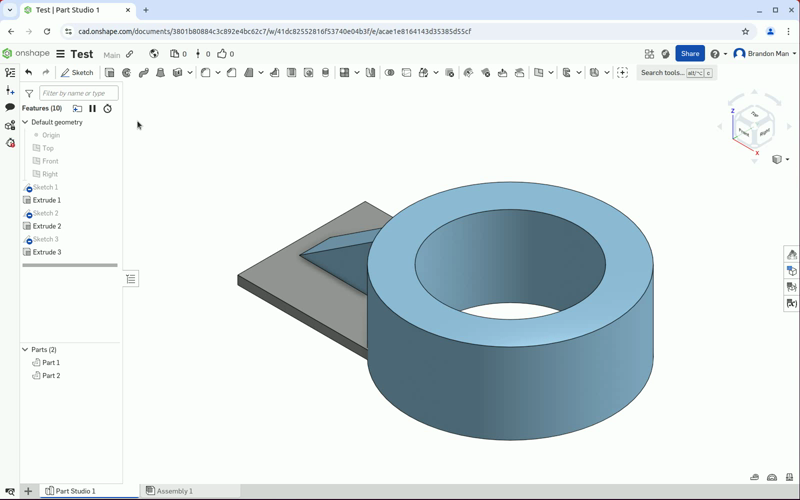
mouse_move(73, 189)
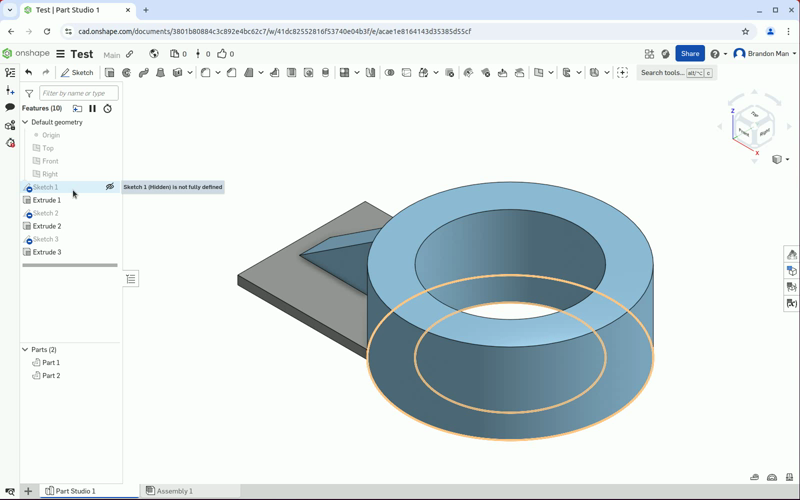
click(73, 189)